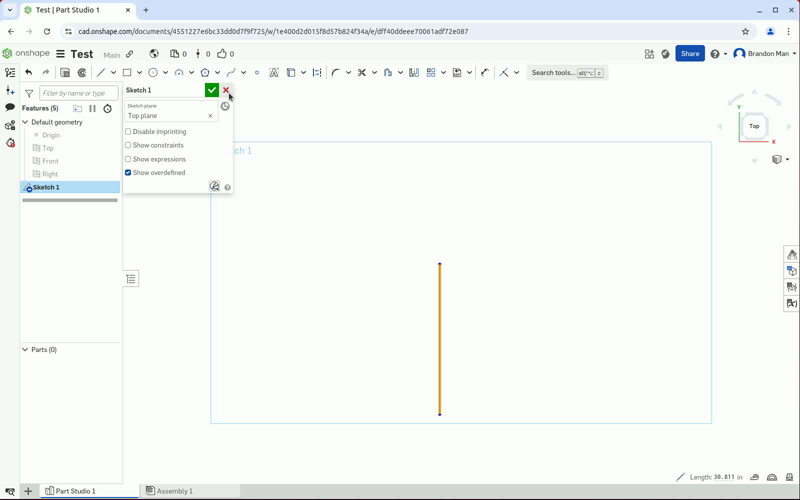
key(shift+h)
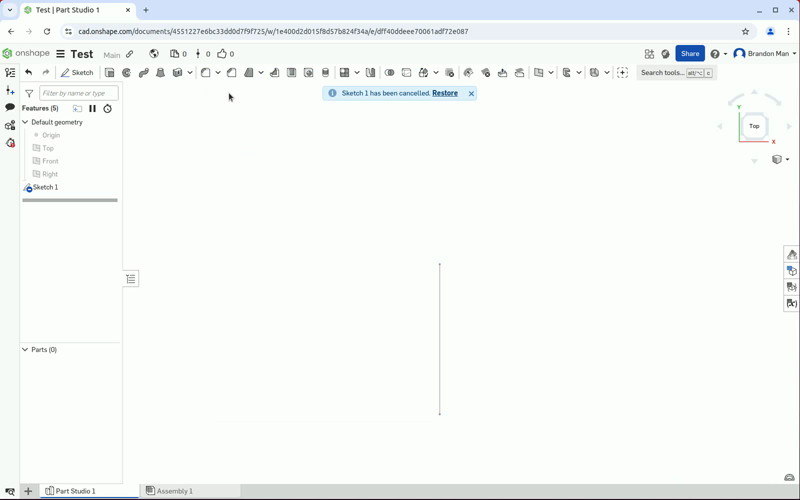
key(shift+s)
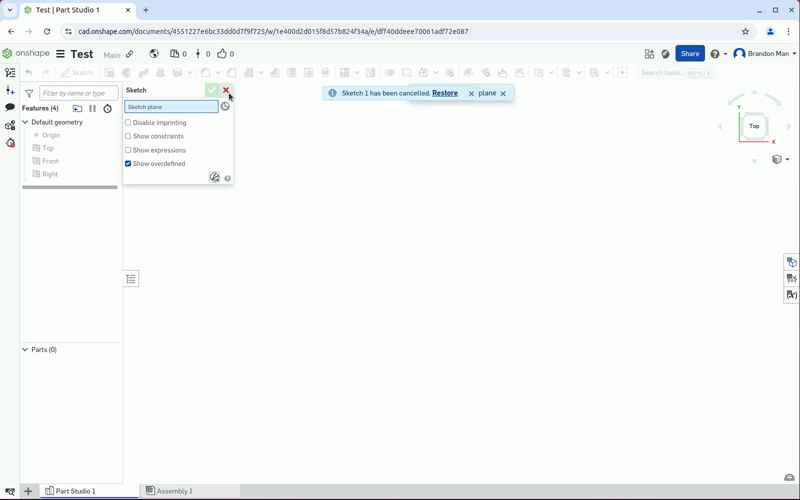
mouse_move(73, 150)
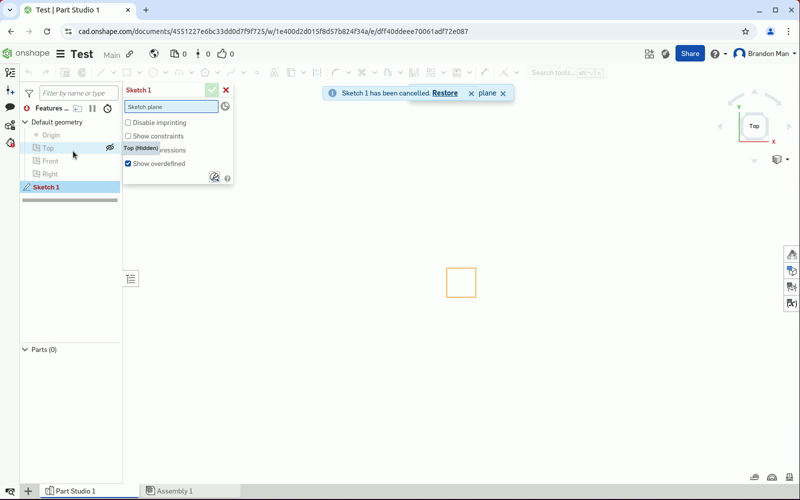
click(73, 150)
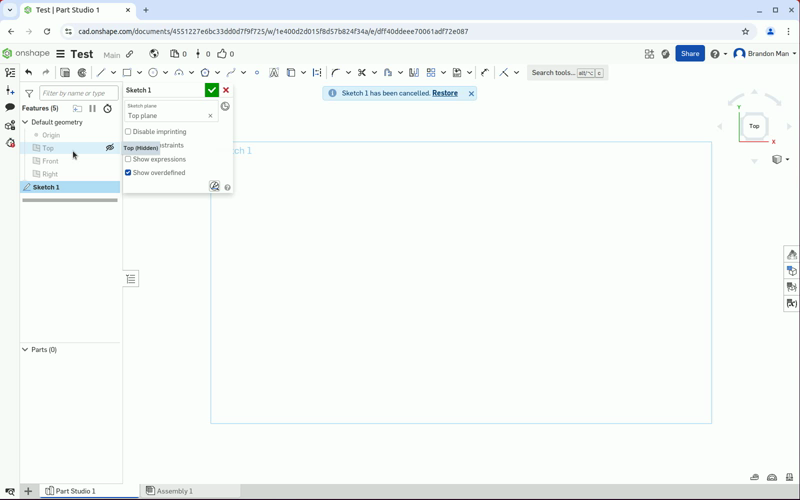
mouse_move(73, 352)
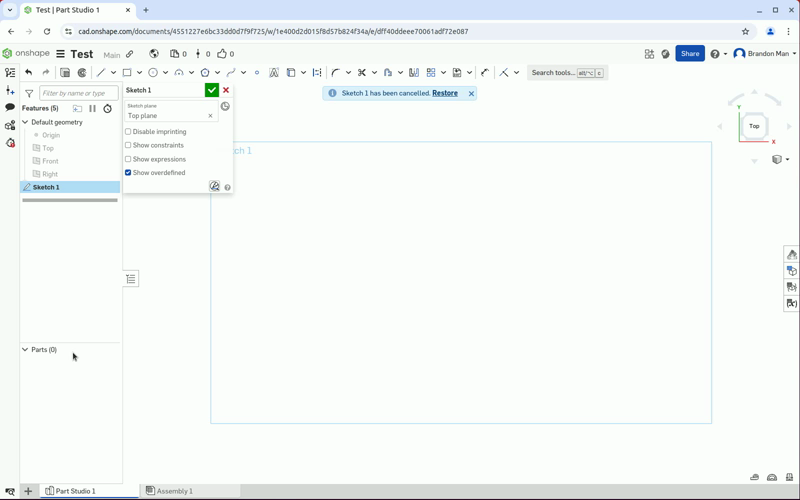
key(y)
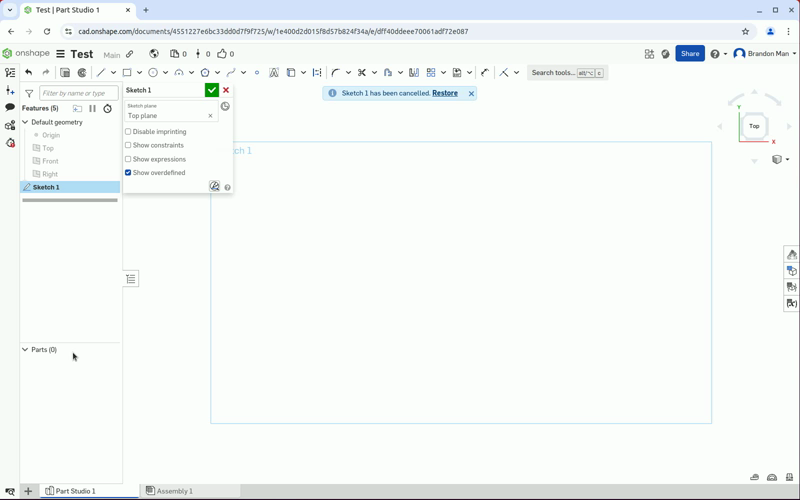
key(l)
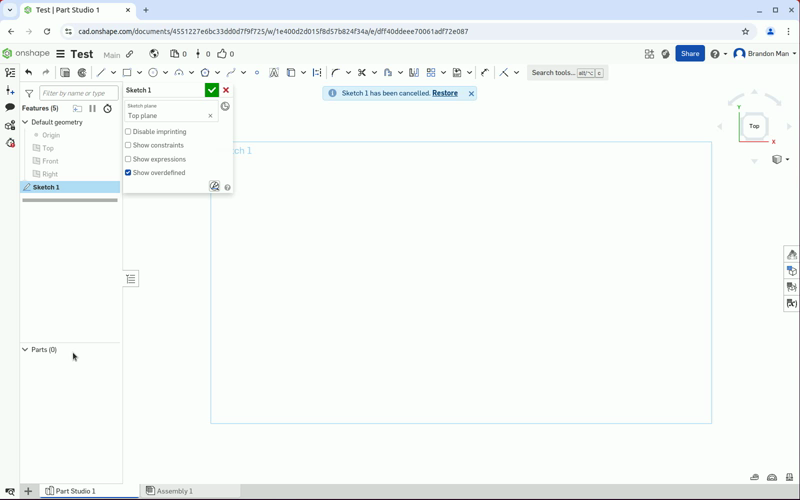
key_down(shift)
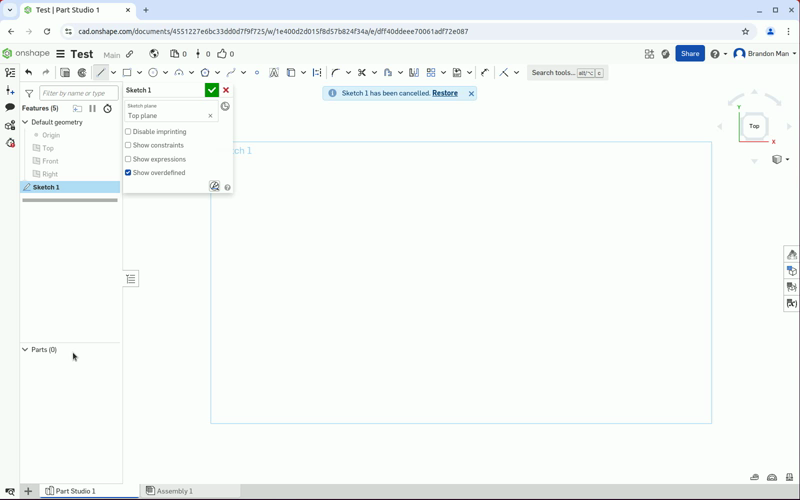
mouse_move(349, 282)
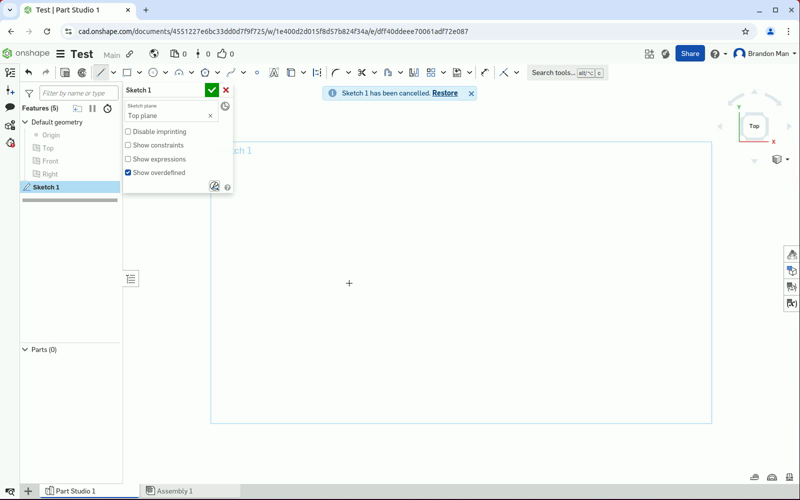
click(349, 282)
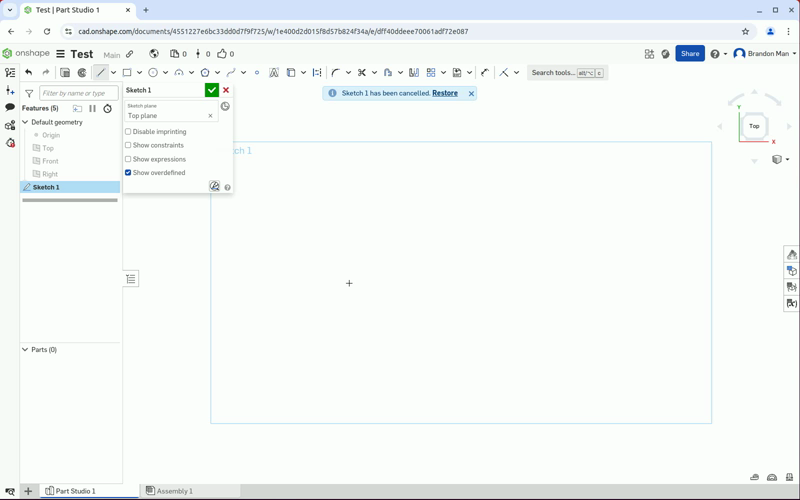
key_up(shift)
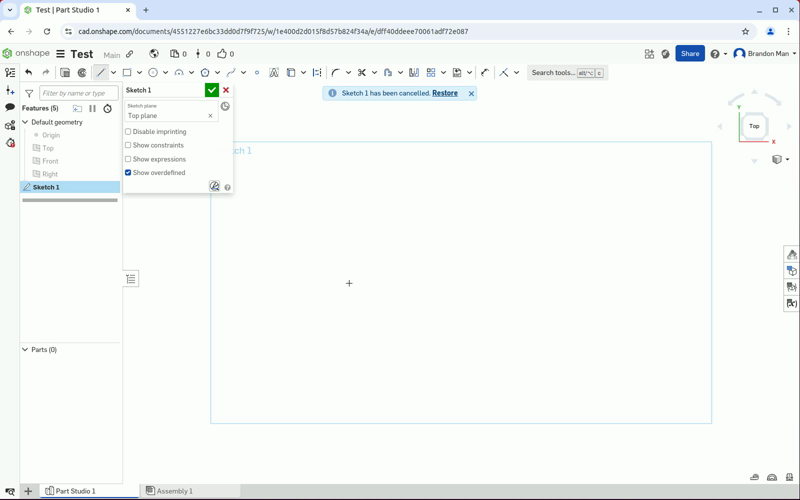
key_down(shift)
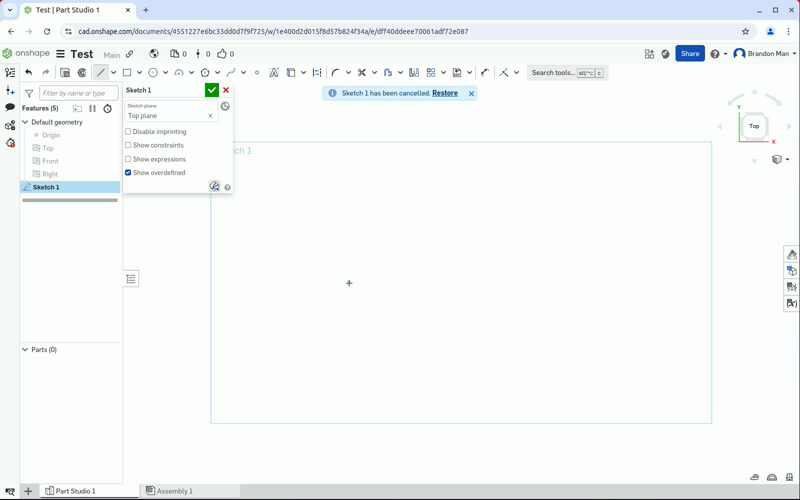
mouse_move(405, 378)
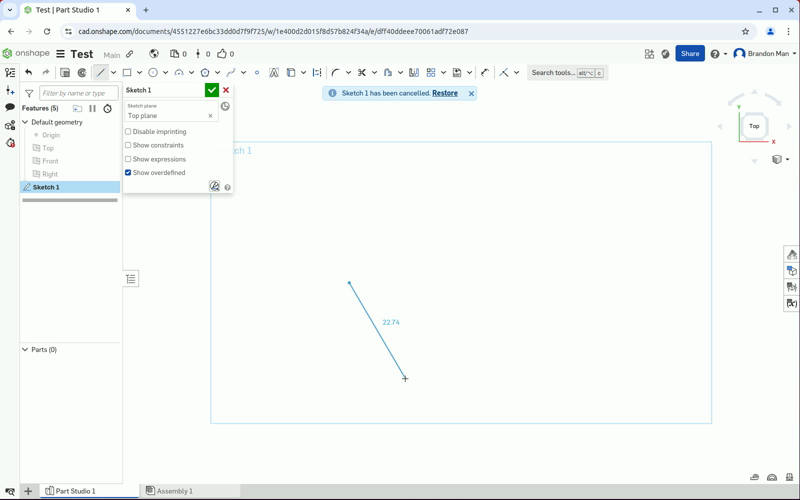
click(405, 378)
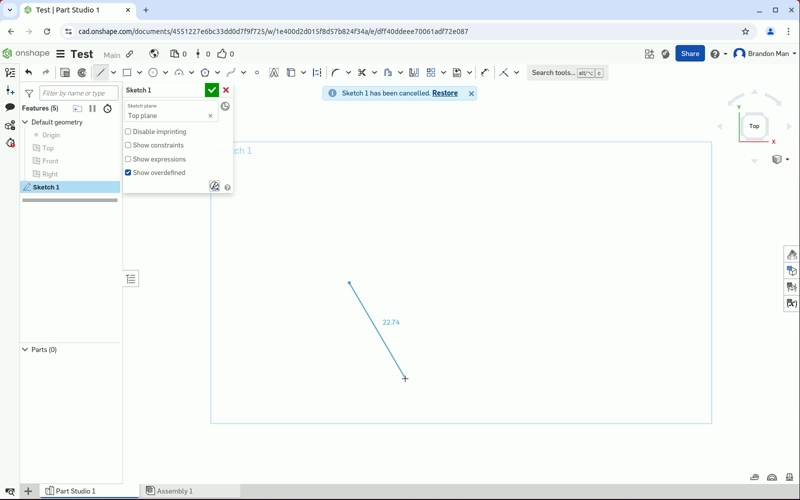
key_up(shift)
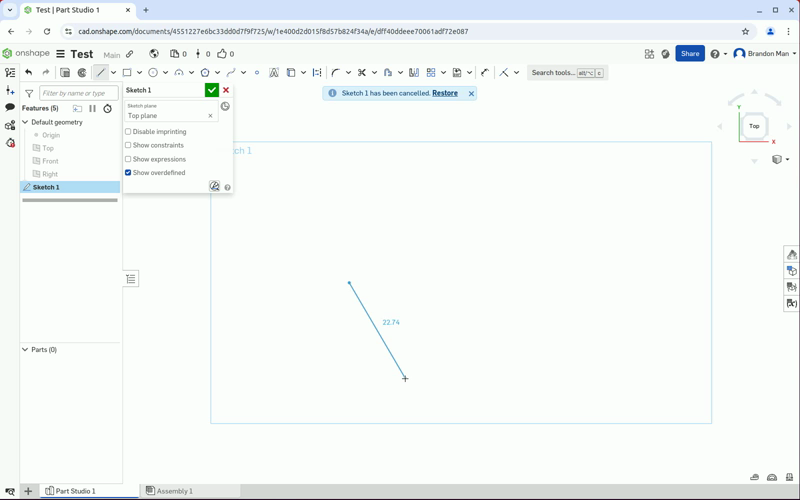
key_down(shift)
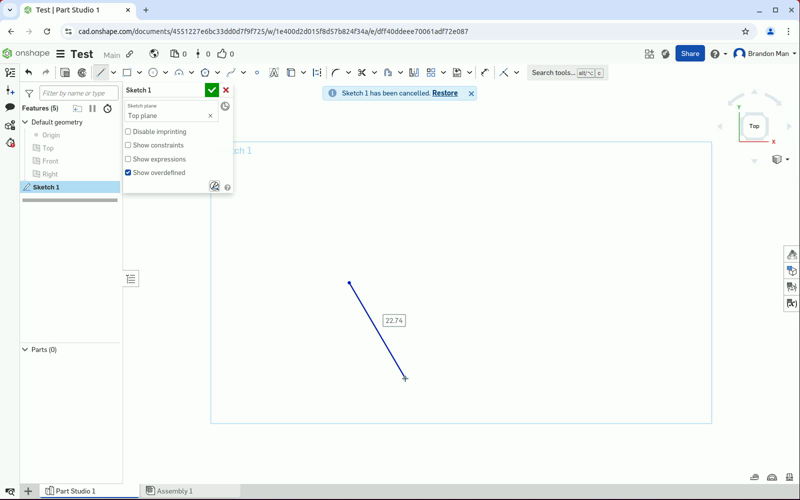
mouse_move(514, 378)
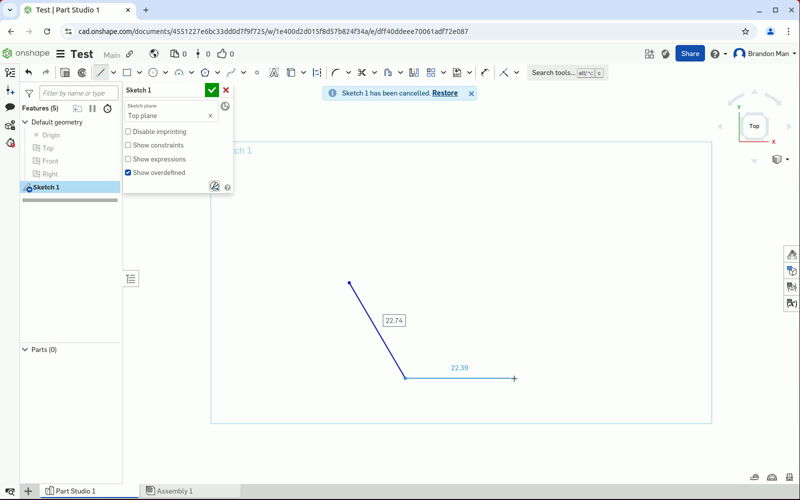
click(514, 378)
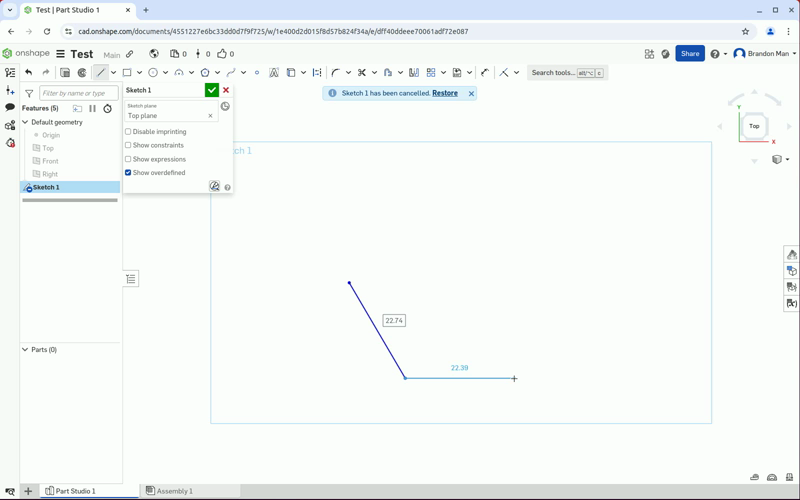
key_up(shift)
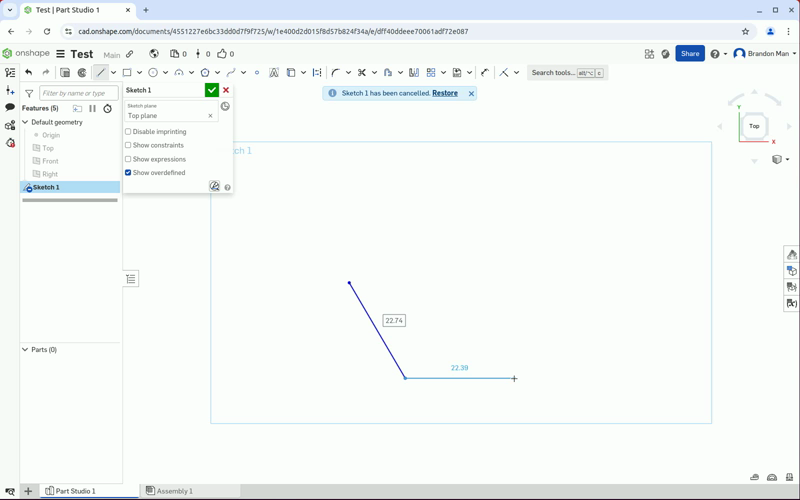
key_down(shift)
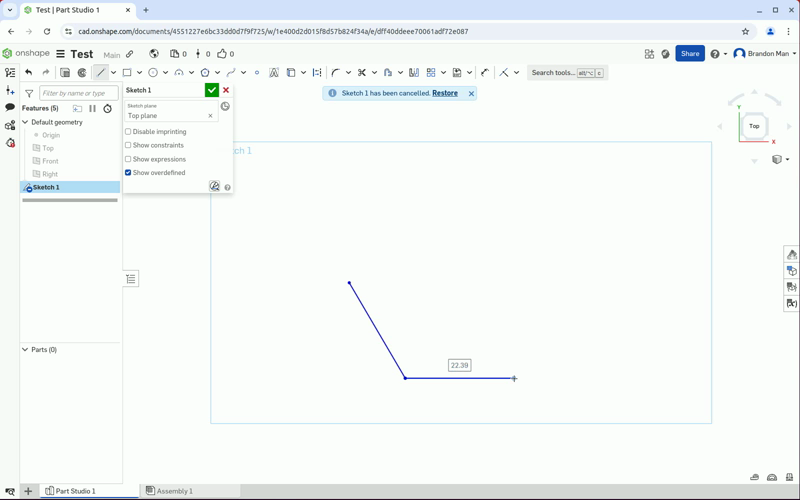
mouse_move(569, 282)
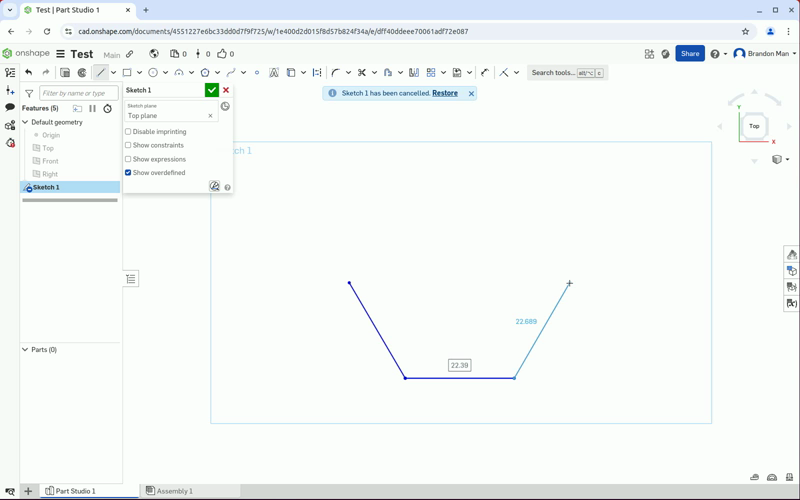
click(569, 282)
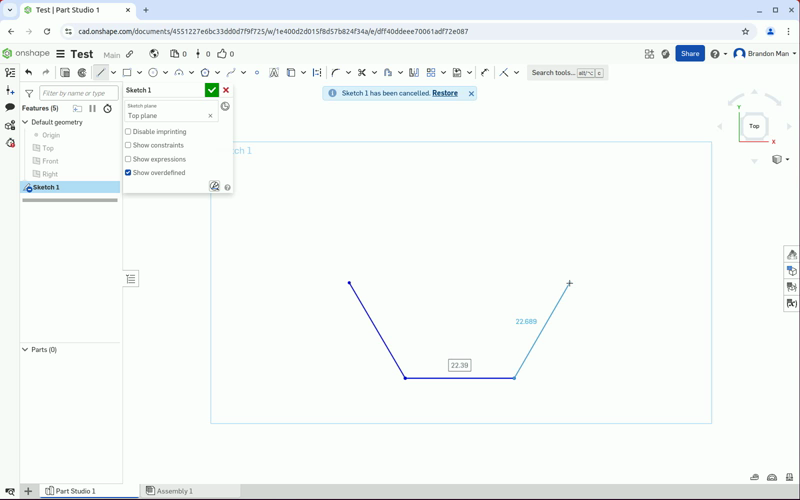
key_up(shift)
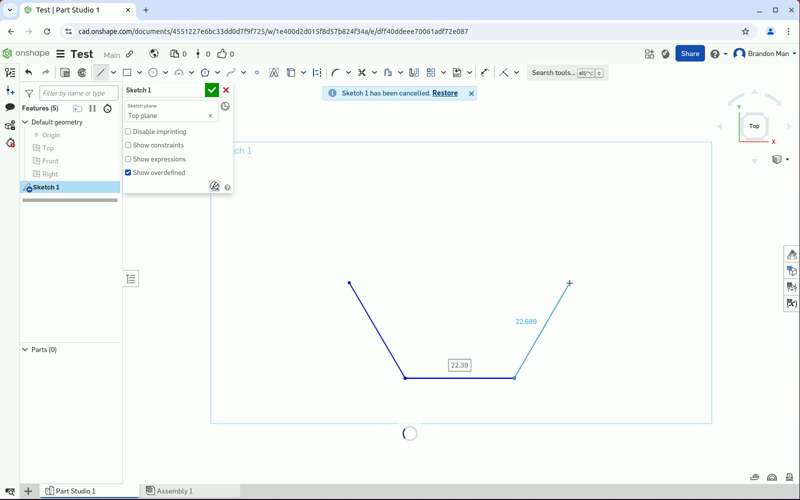
key_down(shift)
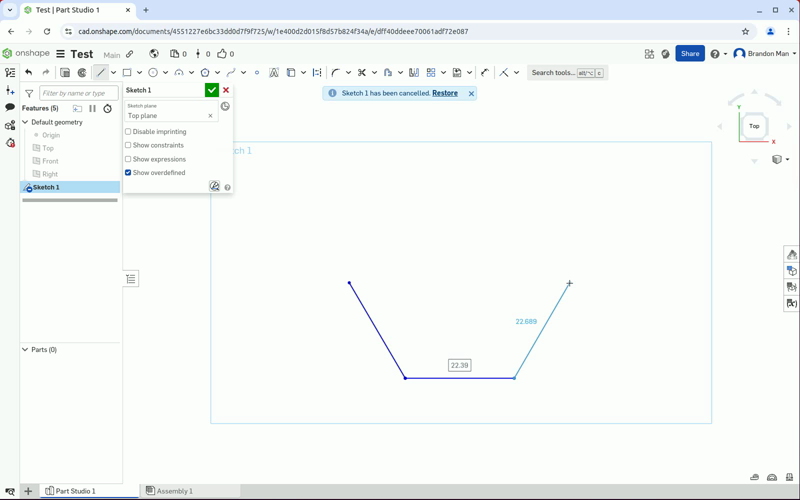
mouse_move(514, 187)
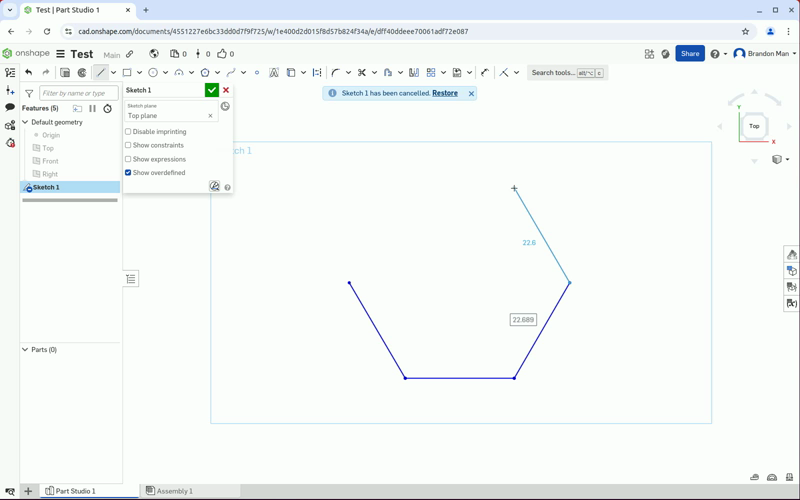
click(514, 187)
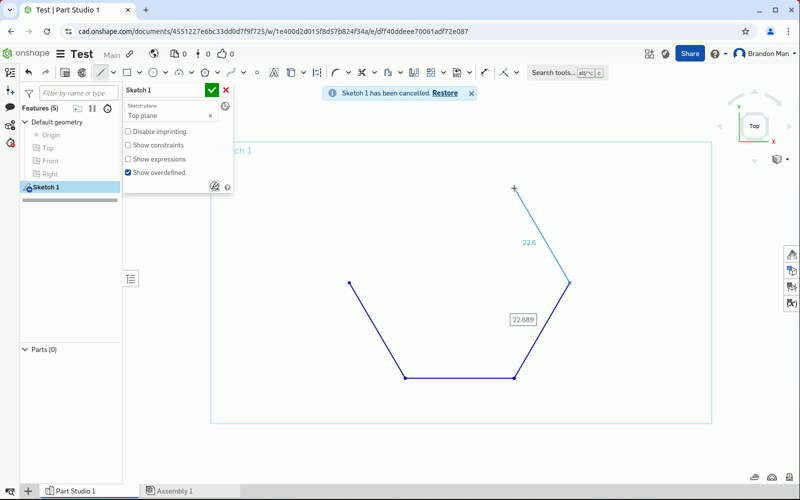
key_up(shift)
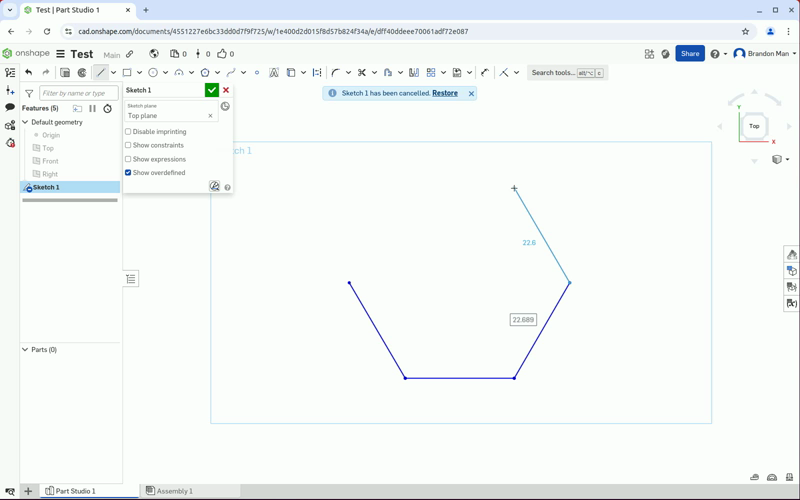
key_down(shift)
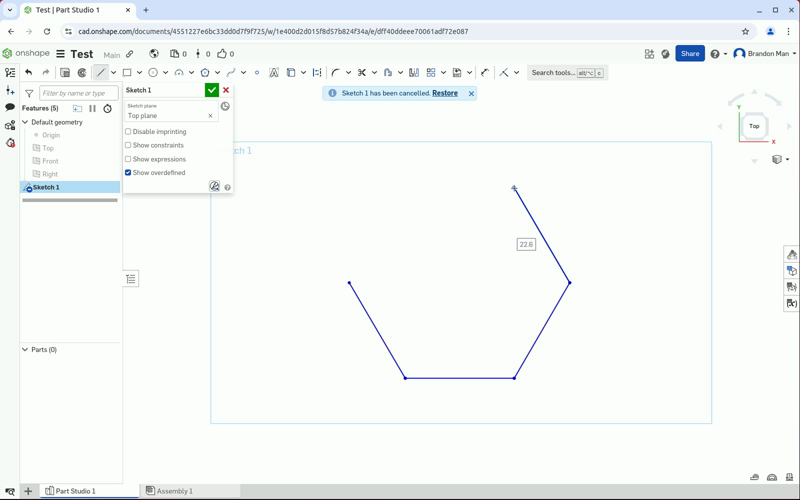
mouse_move(405, 187)
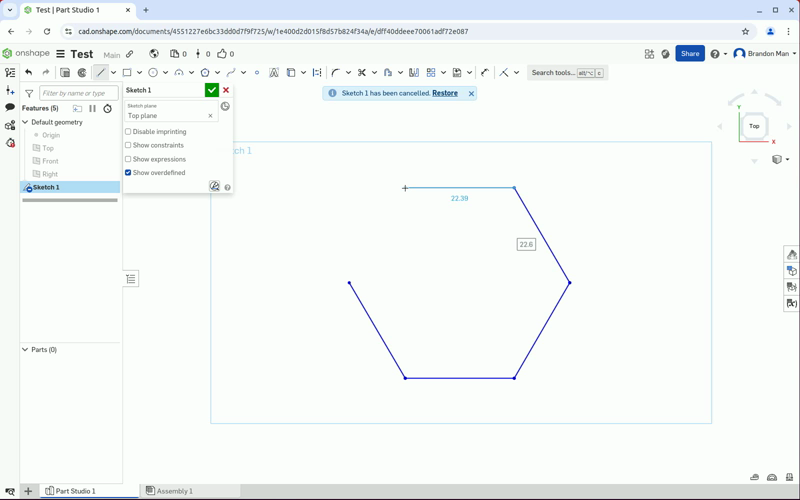
click(405, 187)
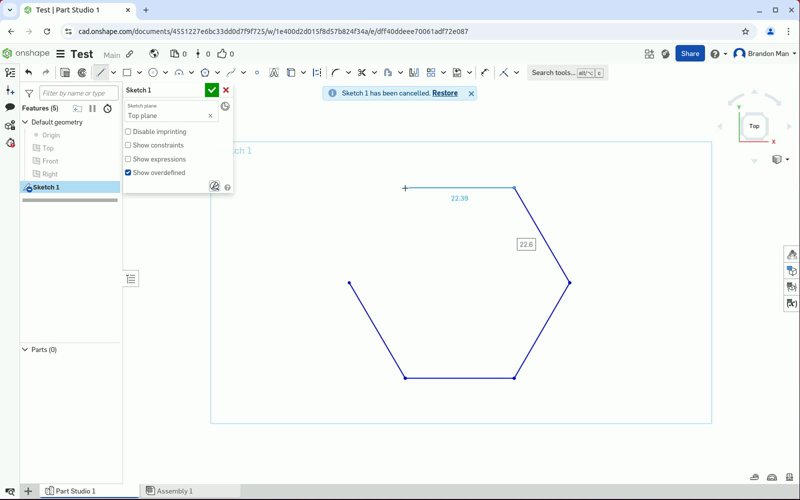
key_up(shift)
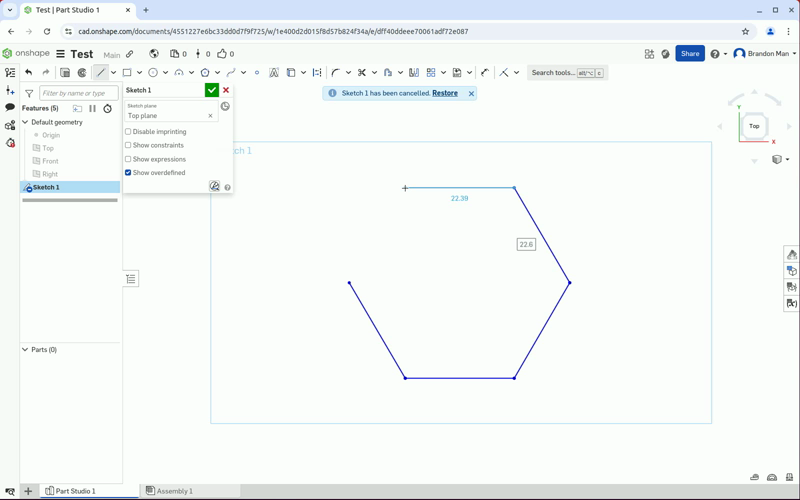
key_down(shift)
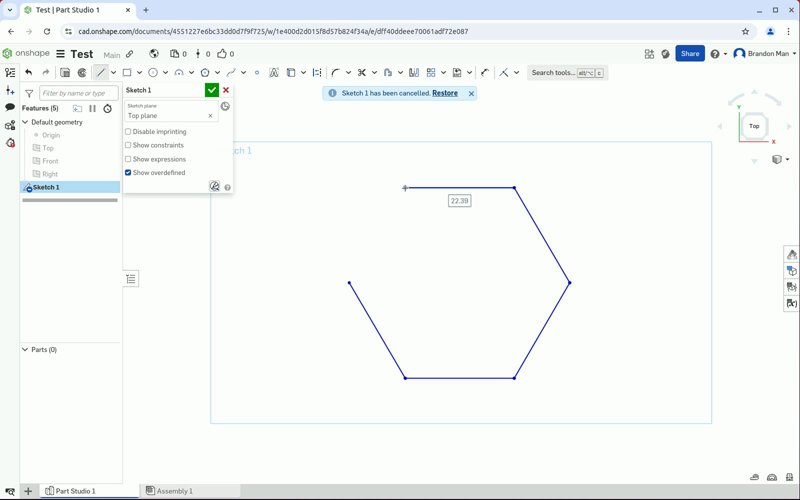
mouse_move(349, 282)
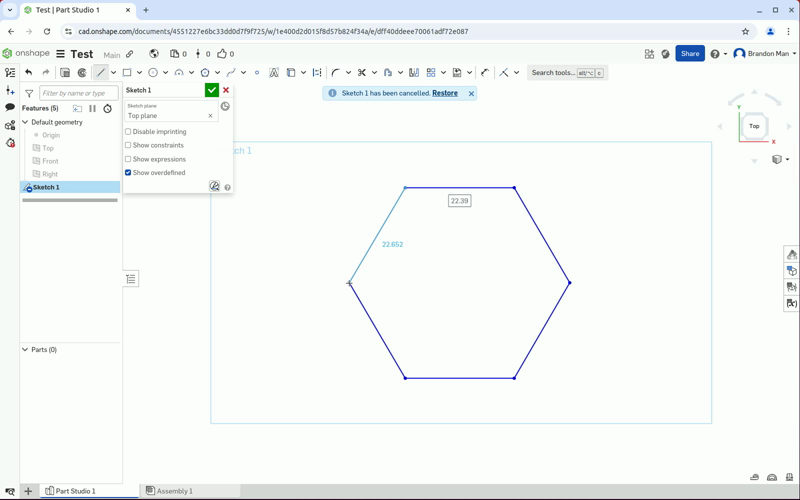
key_up(shift)
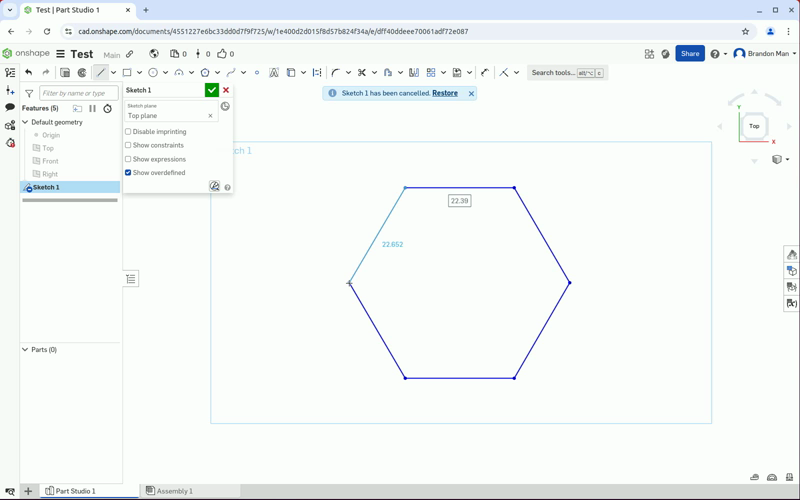
click(349, 282)
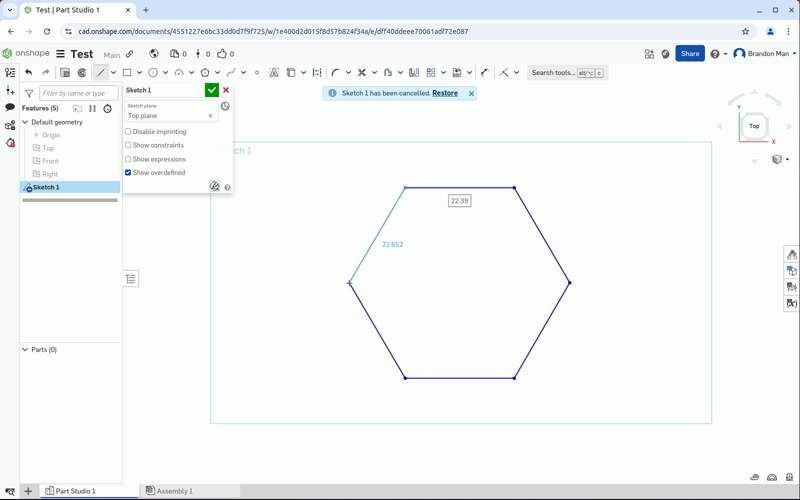
key(esc)
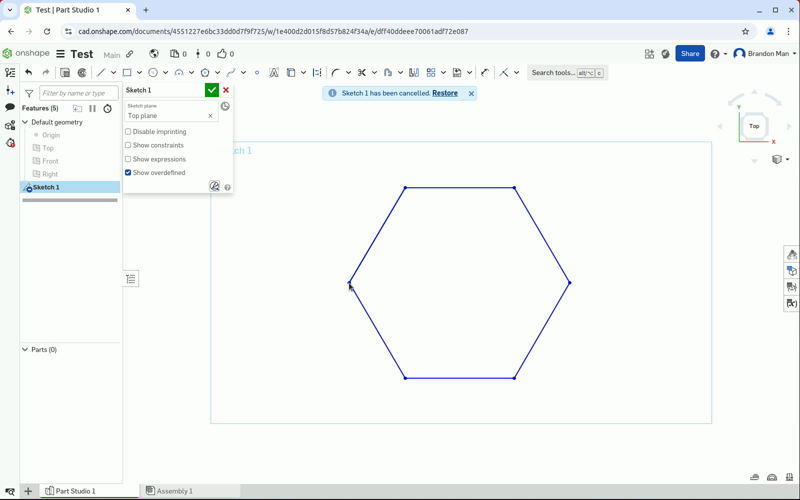
mouse_move(427, 348)
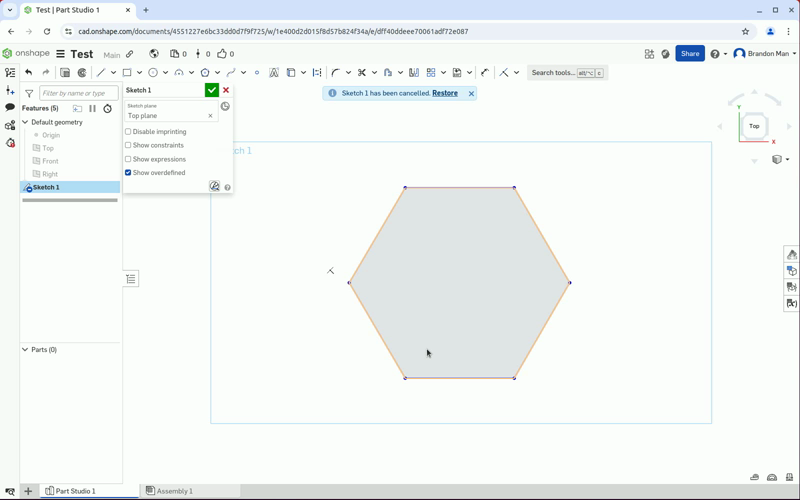
click(427, 348)
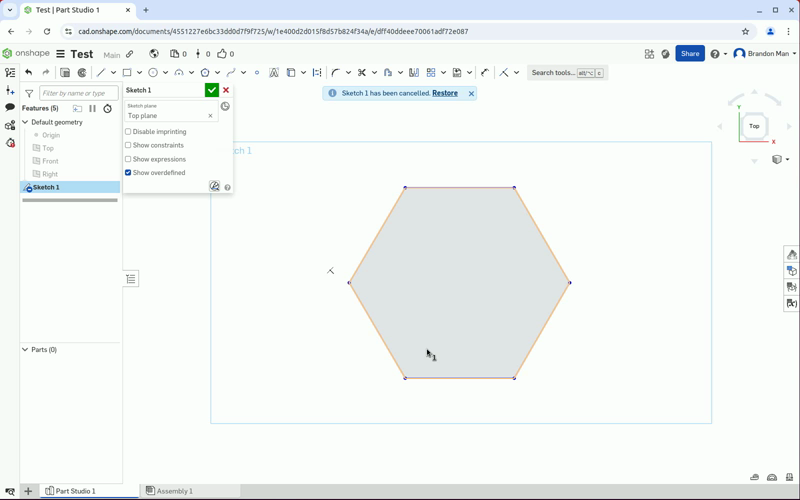
mouse_move(73, 352)
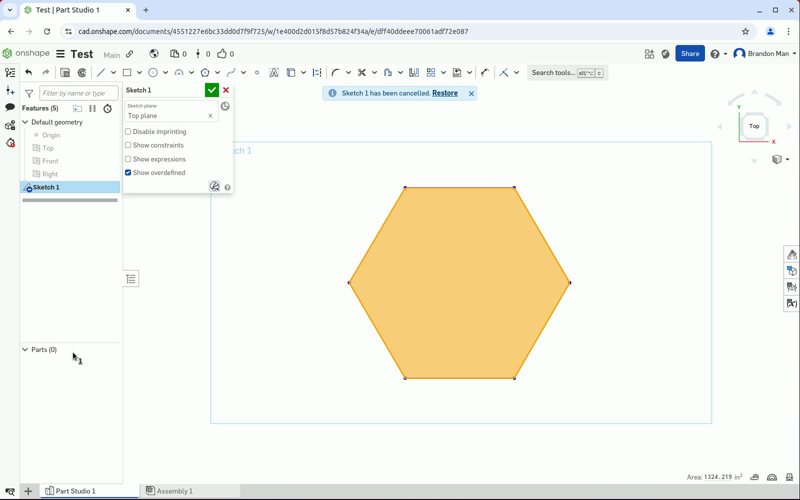
key(shift+y)
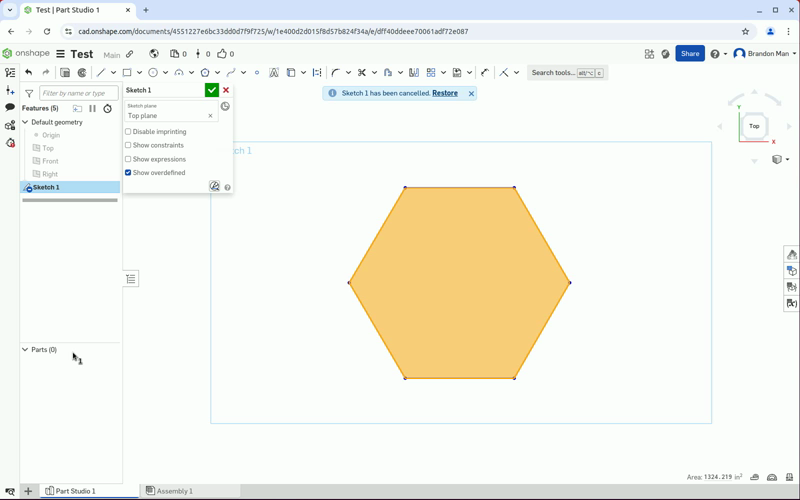
key(shift+e)
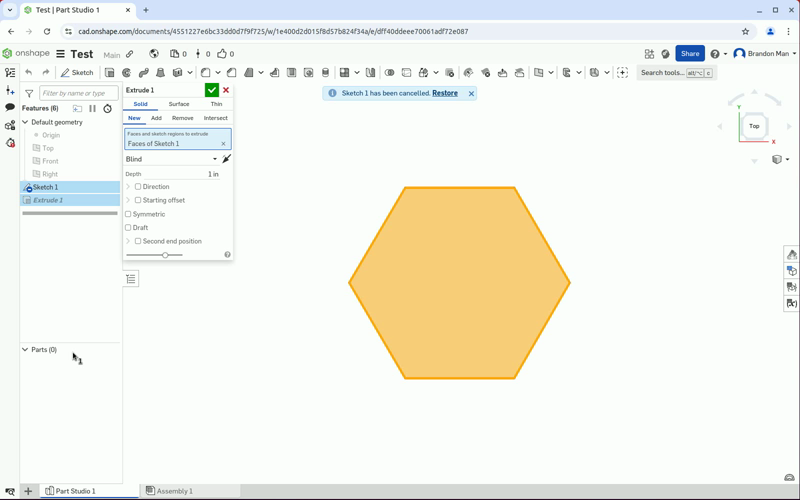
mouse_move(143, 106)
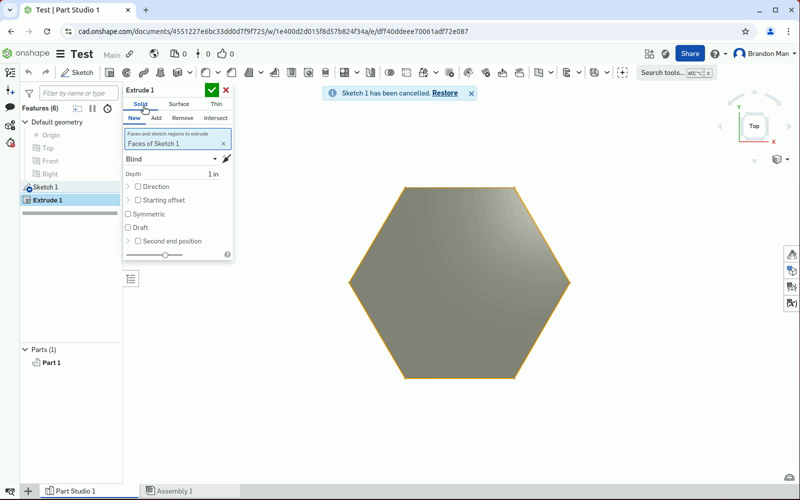
click(143, 106)
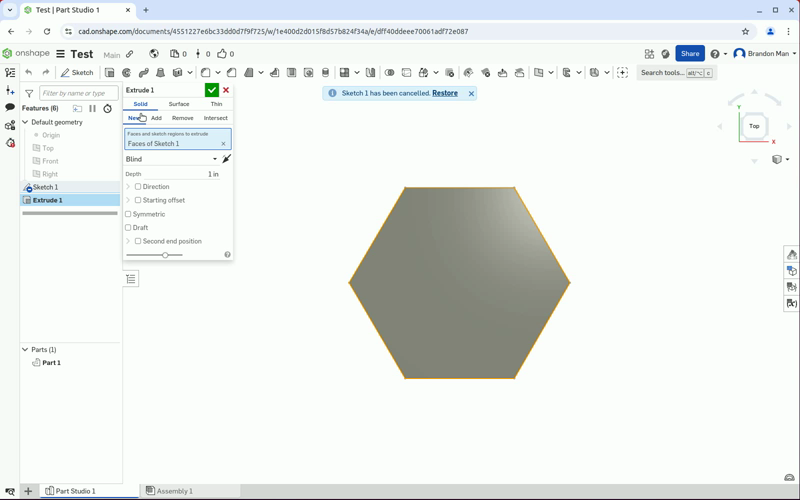
mouse_move(137, 120)
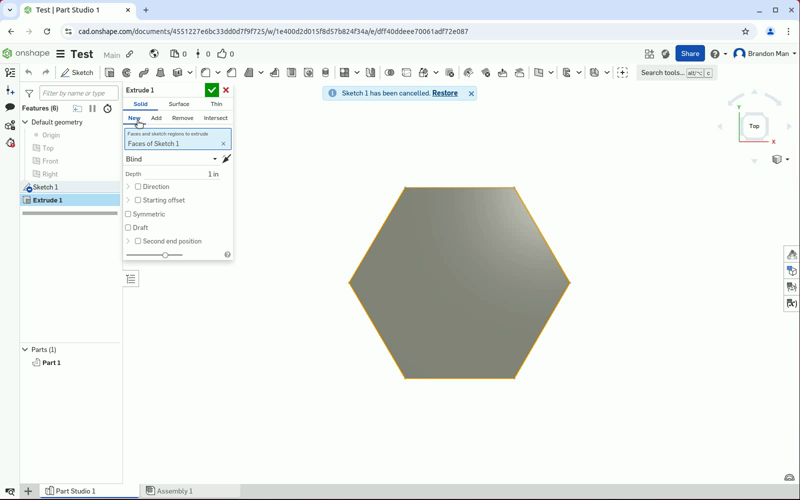
click(137, 120)
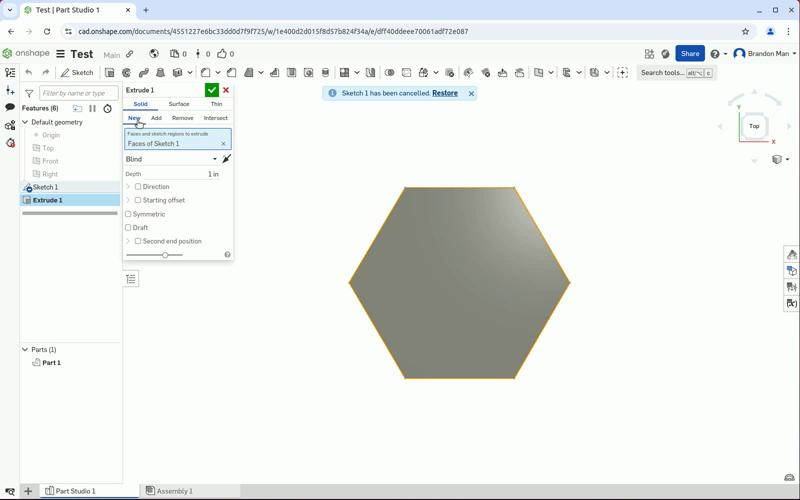
key(tab, 4)
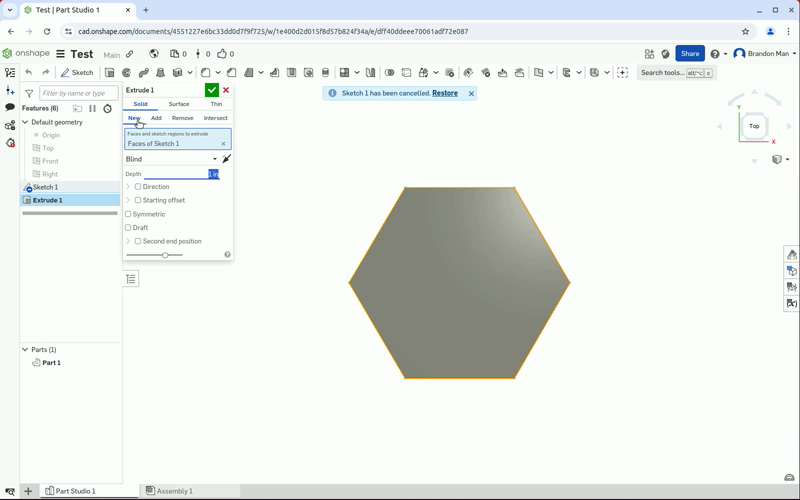
text(15.405)
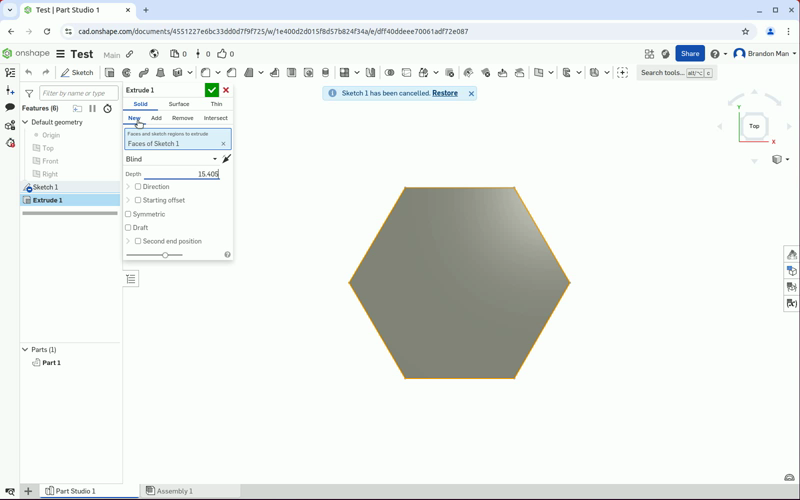
key(enter)
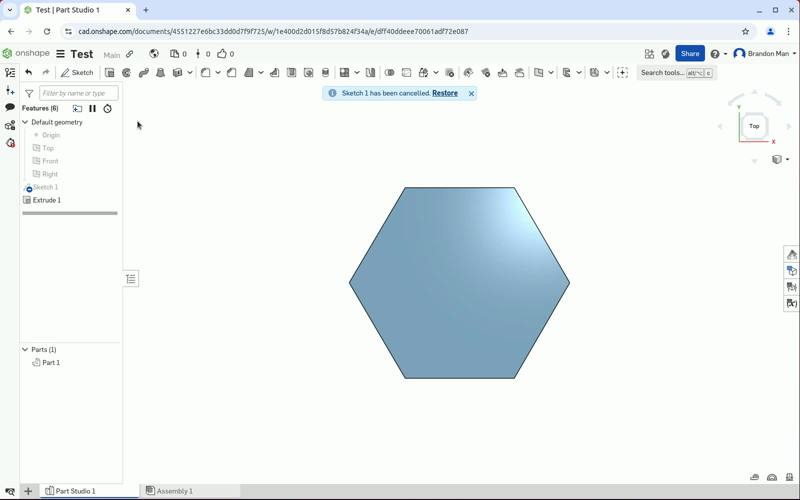
key(shift+h)
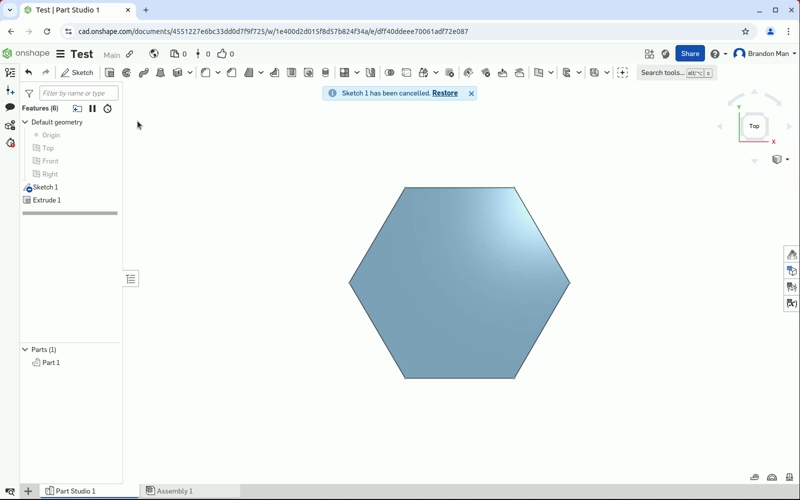
key(shift+h)
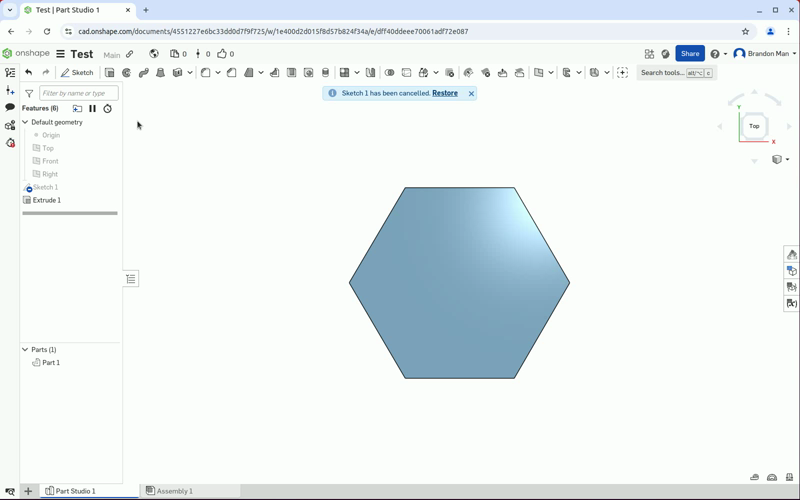
mouse_move(73, 189)
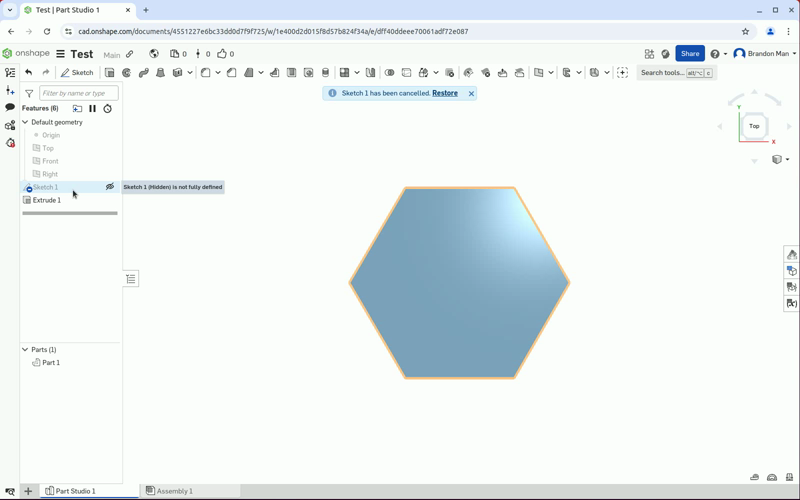
click(73, 189)
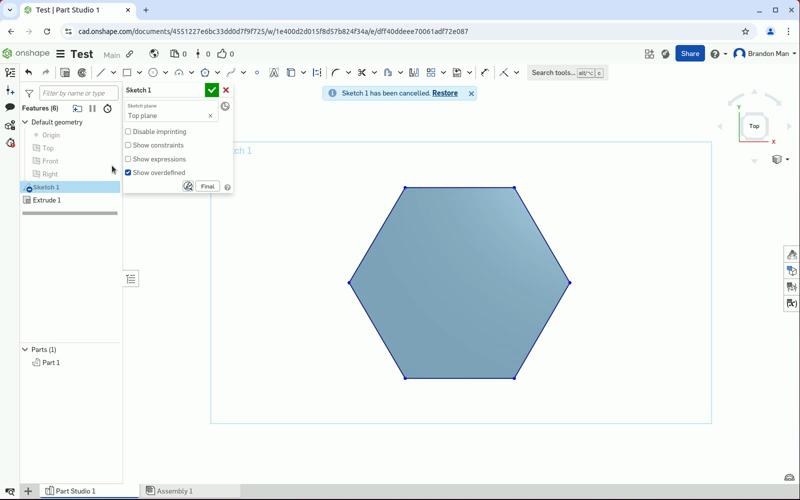
mouse_move(229, 92)
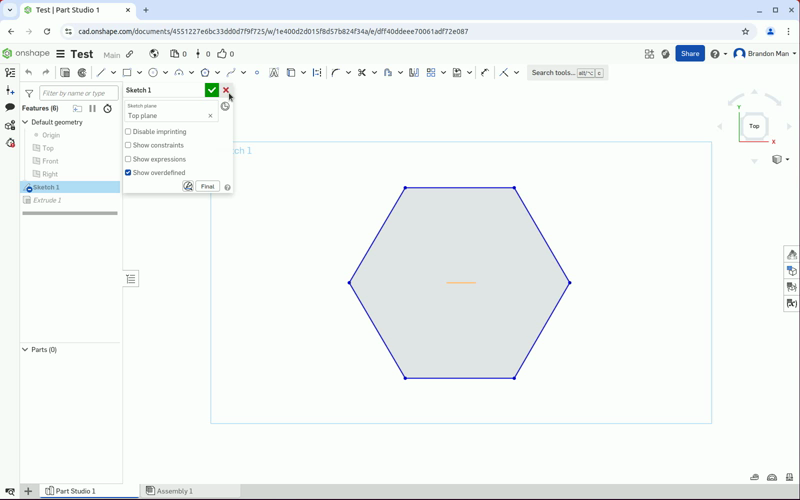
click(229, 92)
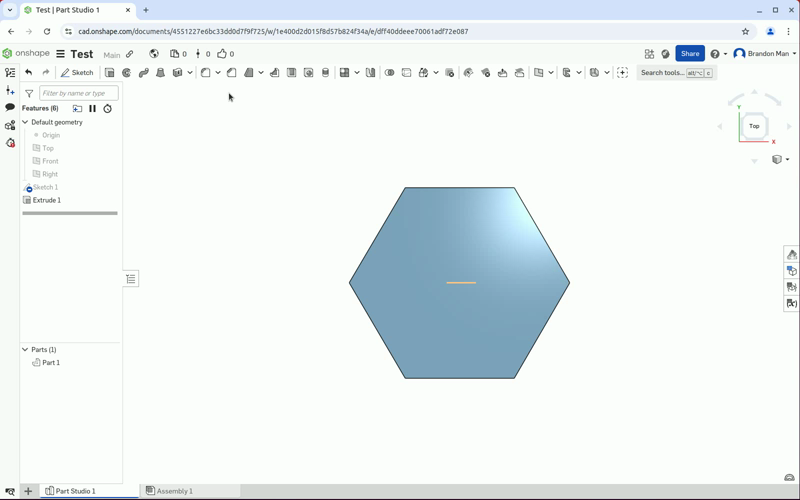
mouse_move(541, 75)
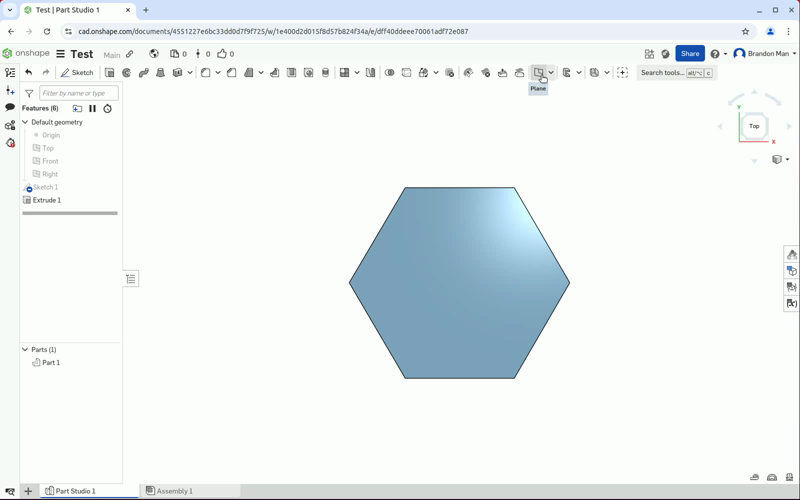
click(541, 75)
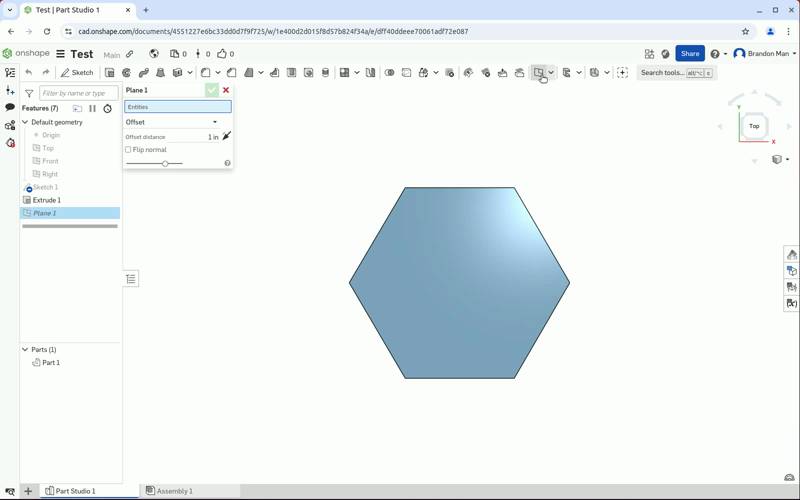
mouse_move(73, 150)
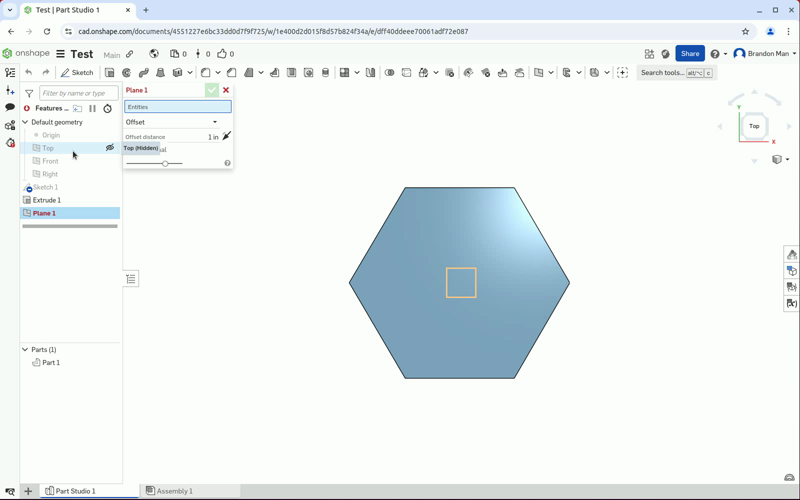
click(73, 150)
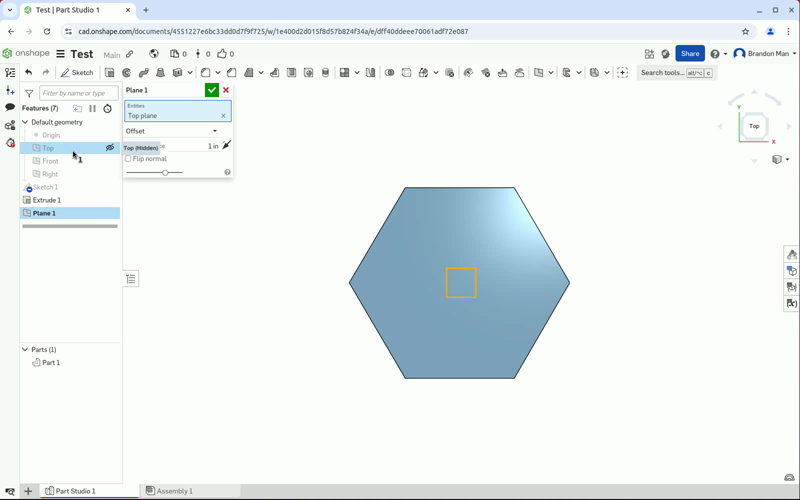
key(tab, 2)
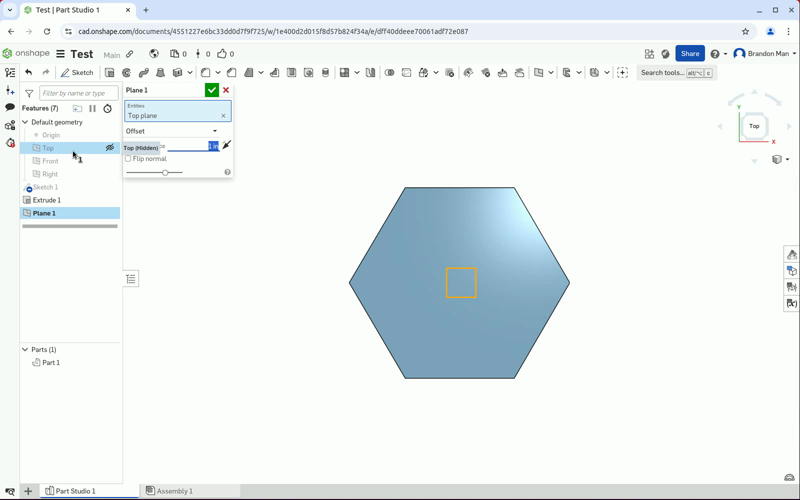
text(15.405)
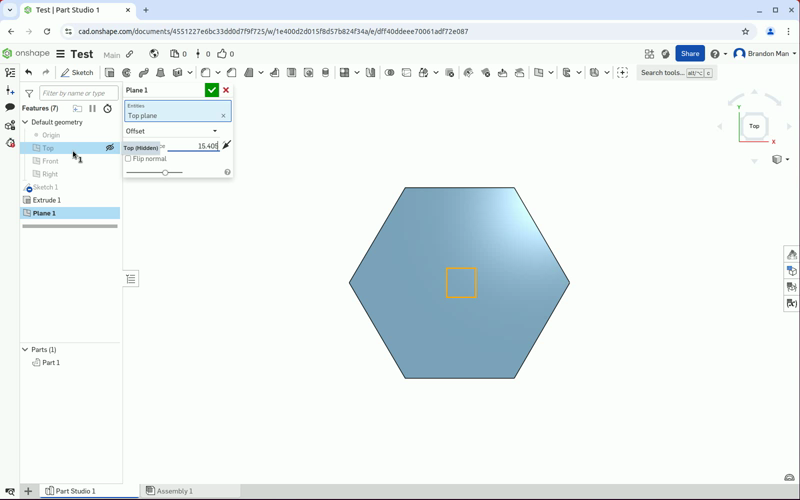
key(enter, 2)
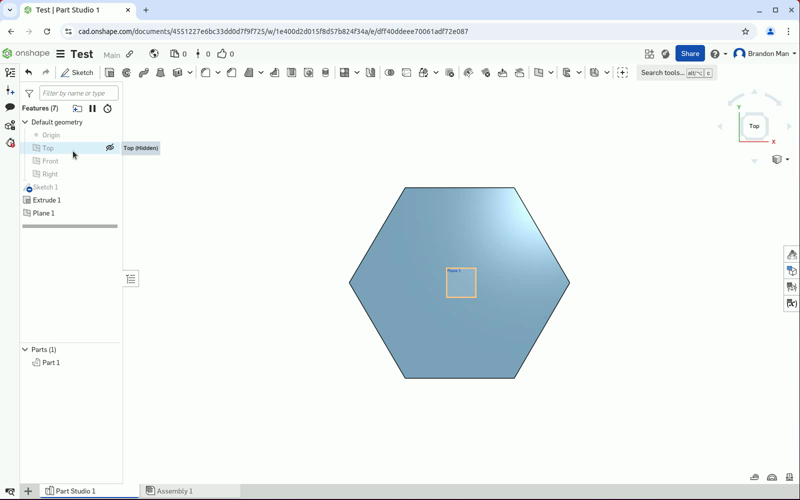
key(shift+s)
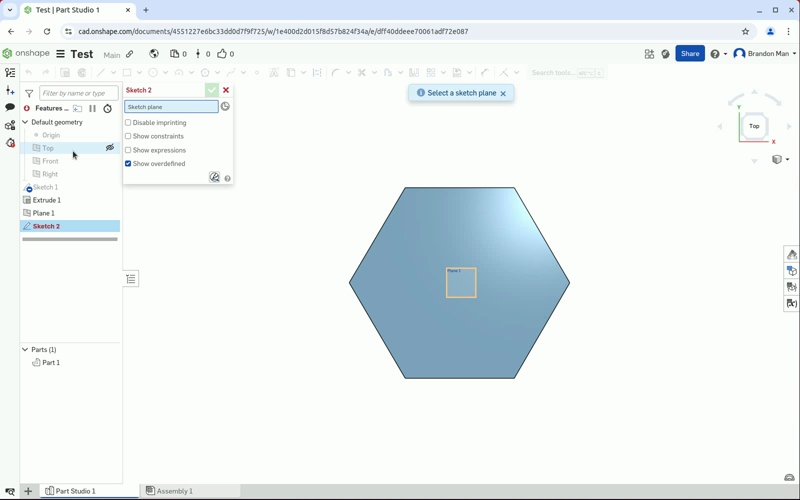
mouse_move(73, 215)
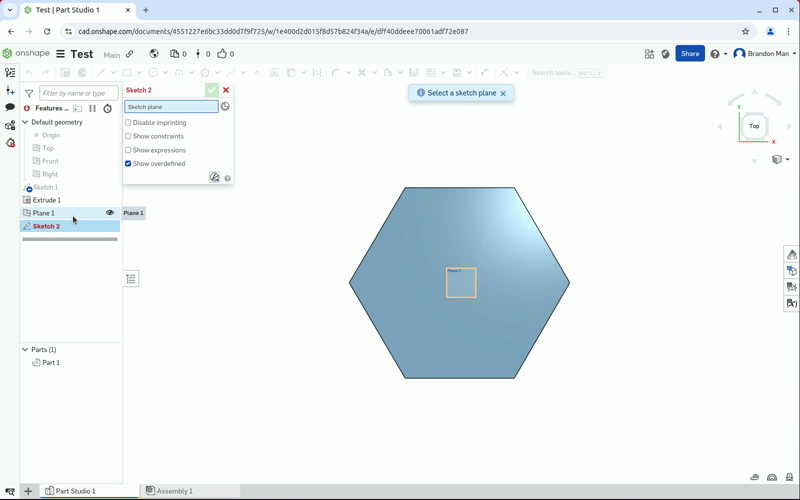
click(73, 215)
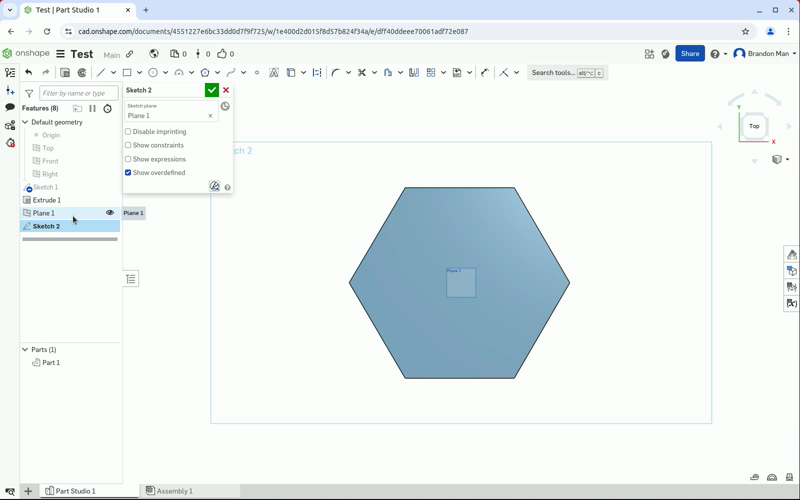
mouse_move(73, 352)
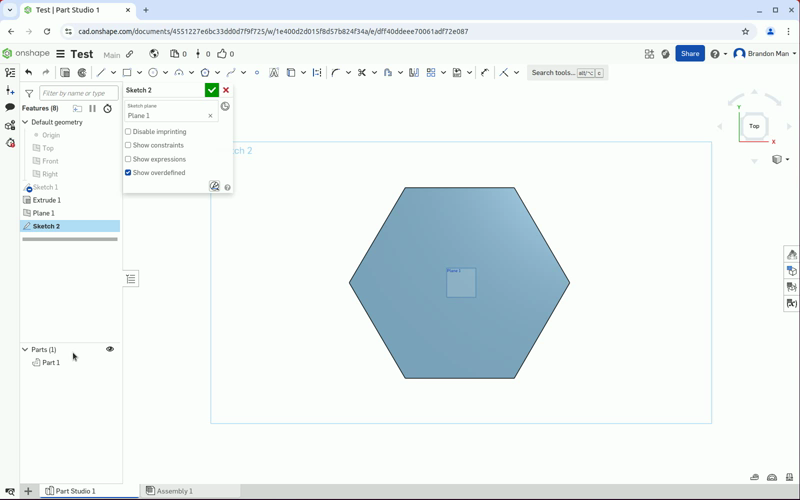
key(y)
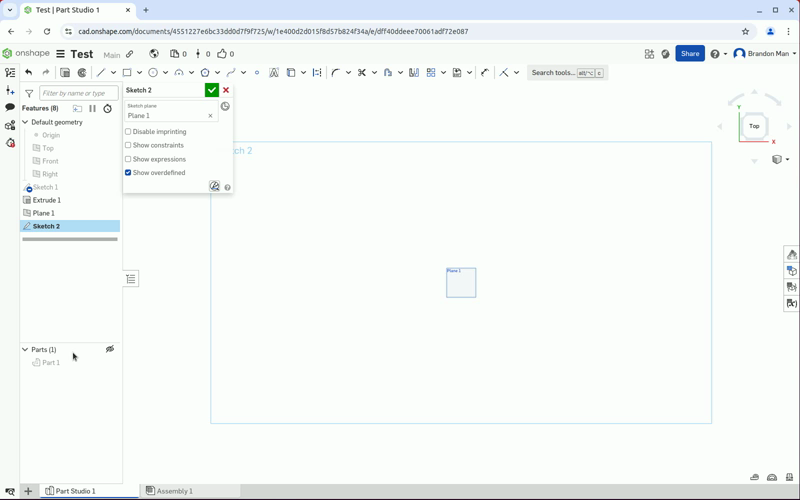
key(c)
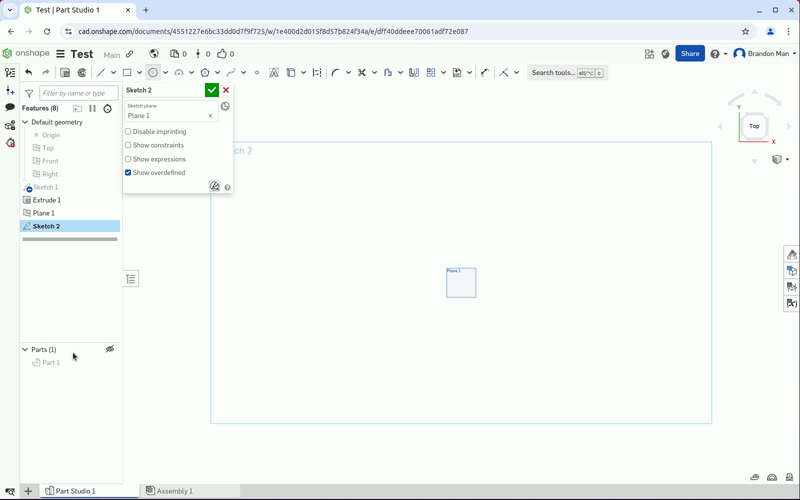
key_down(shift)
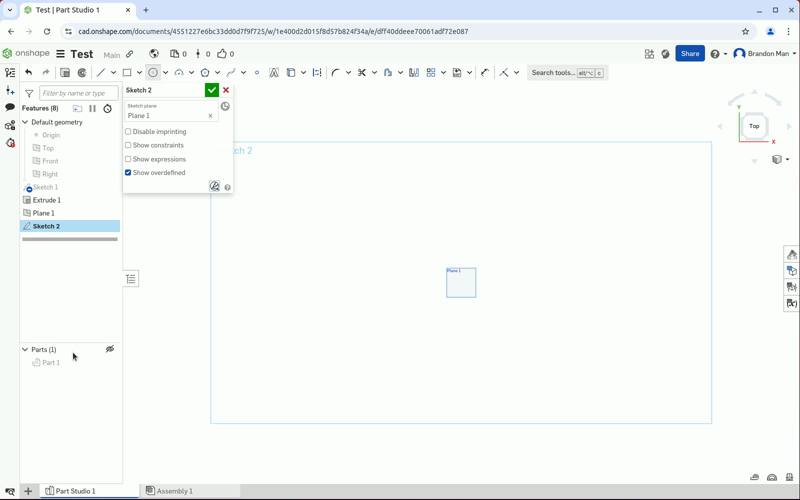
mouse_move(461, 282)
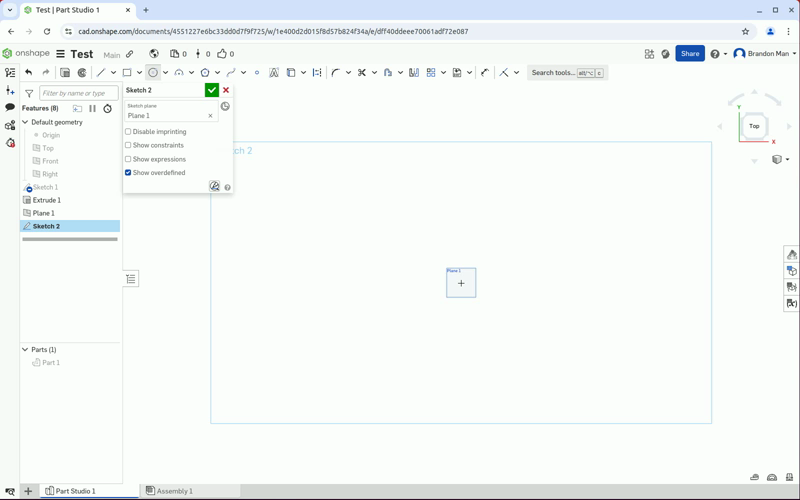
click(461, 282)
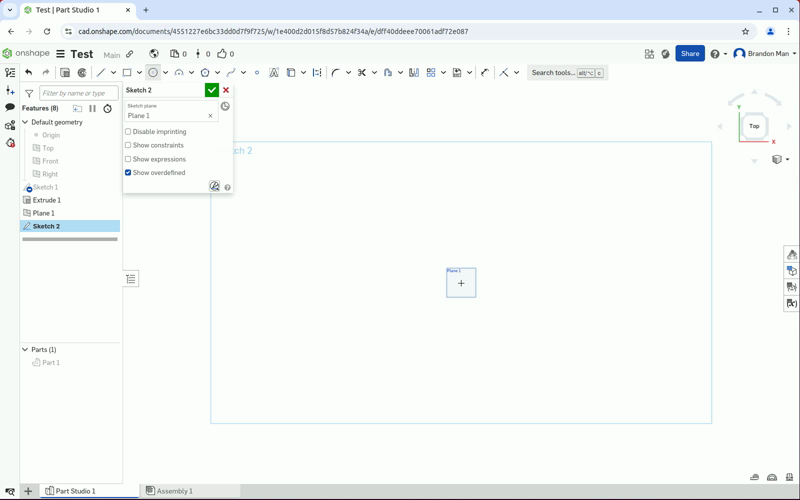
key_up(shift)
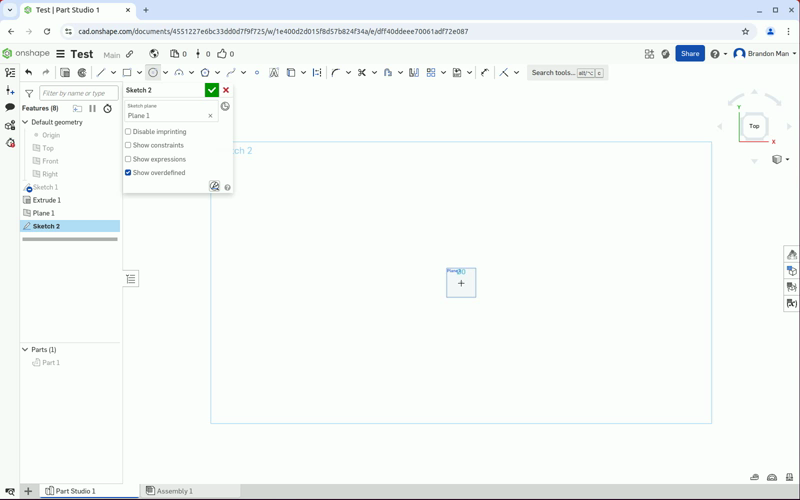
mouse_move(552, 282)
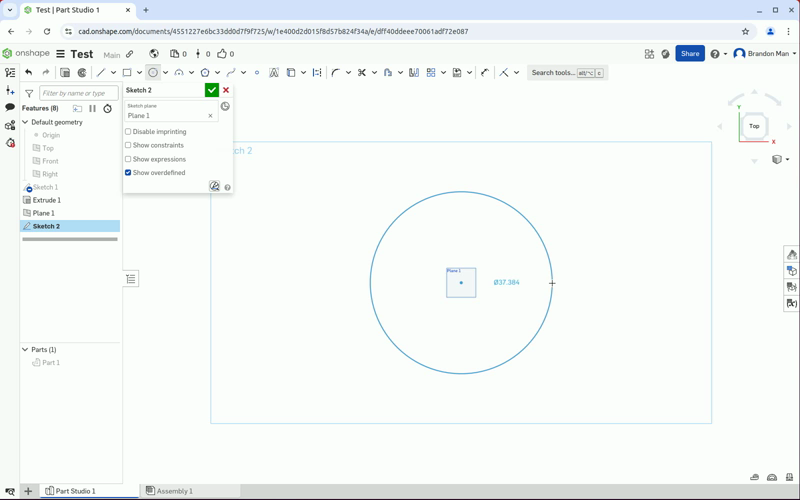
click(552, 282)
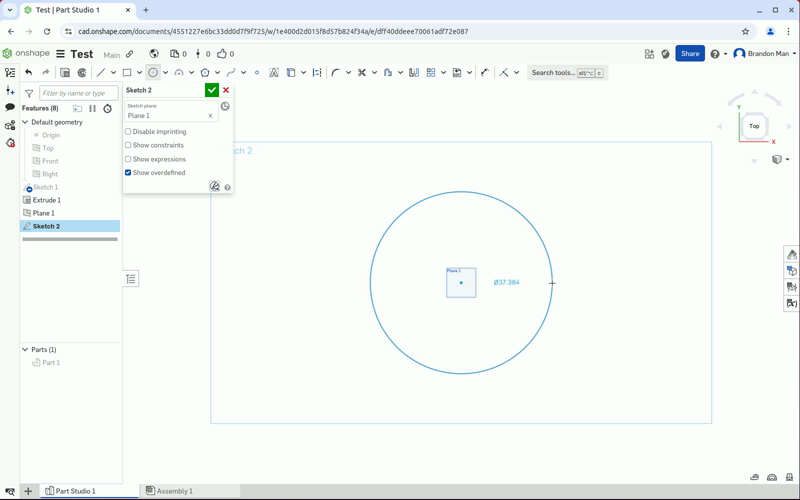
key(esc)
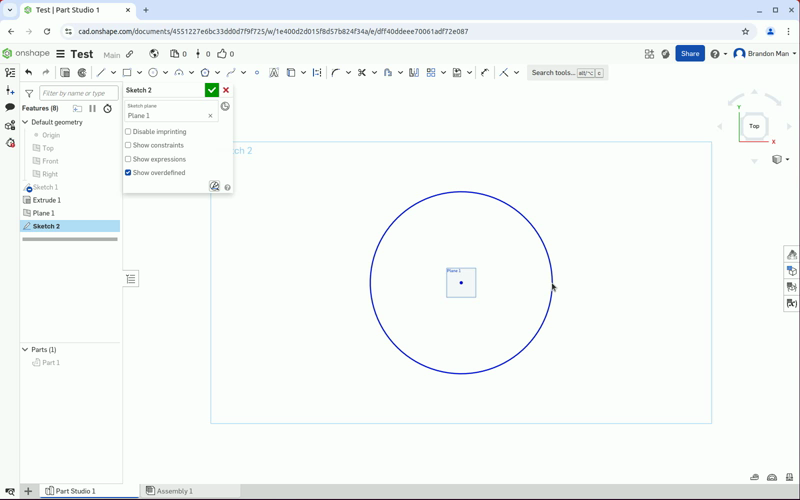
mouse_move(486, 219)
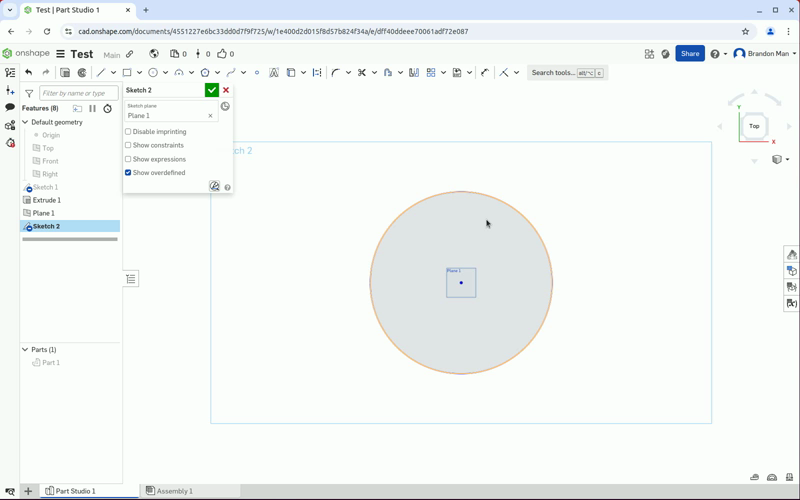
click(486, 219)
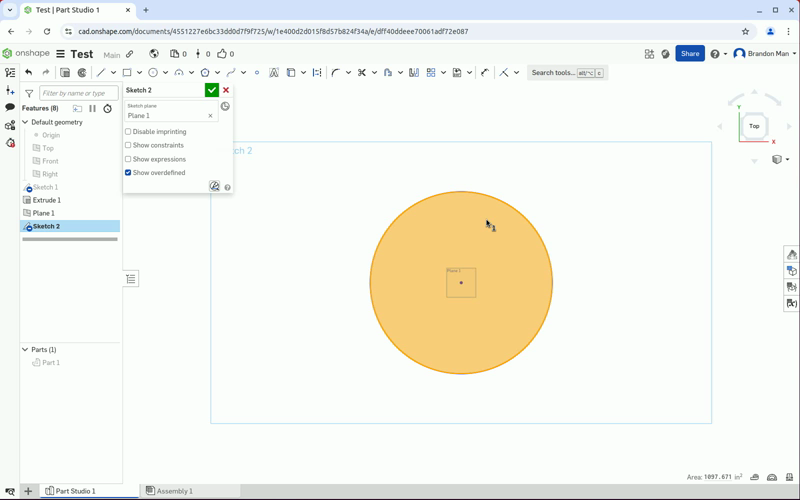
mouse_move(73, 352)
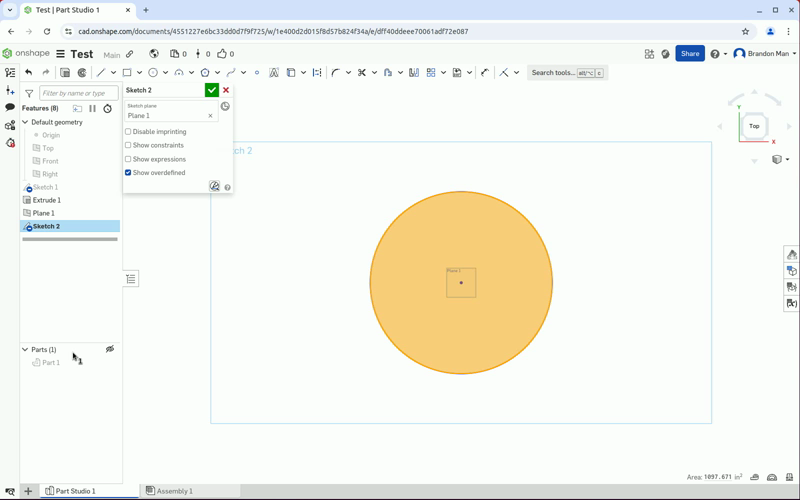
key(shift+y)
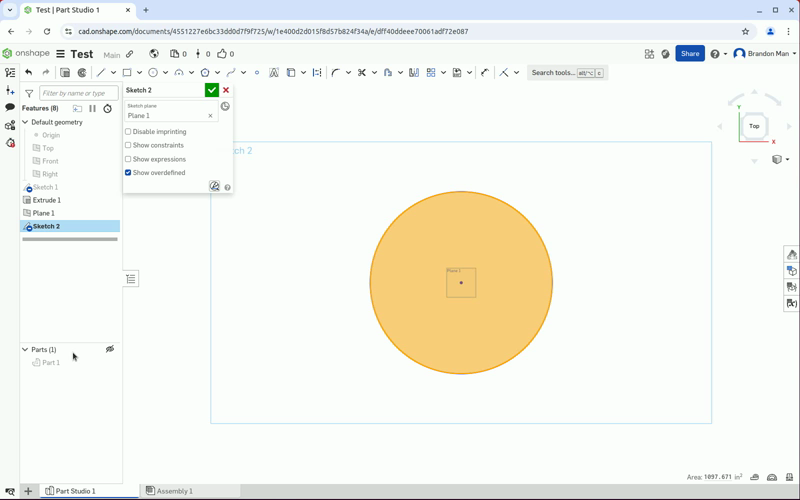
key(shift+e)
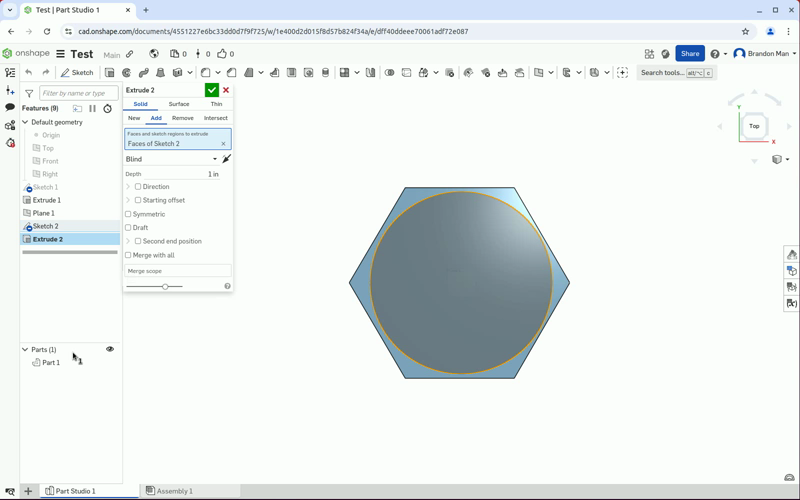
mouse_move(143, 106)
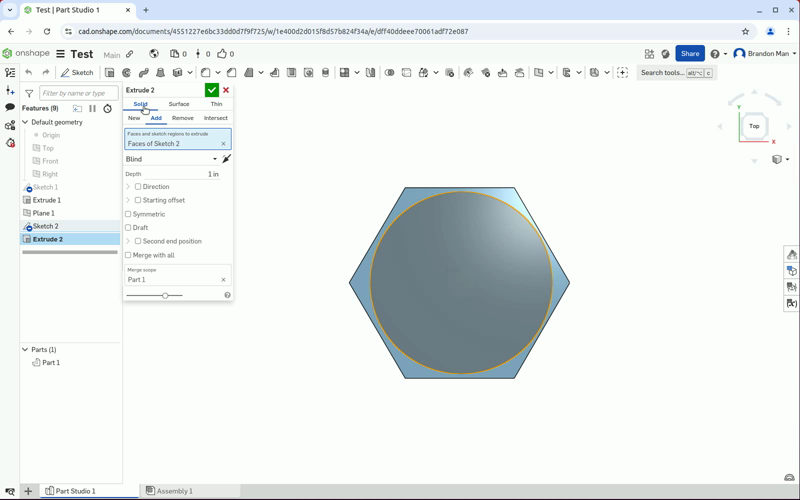
click(143, 106)
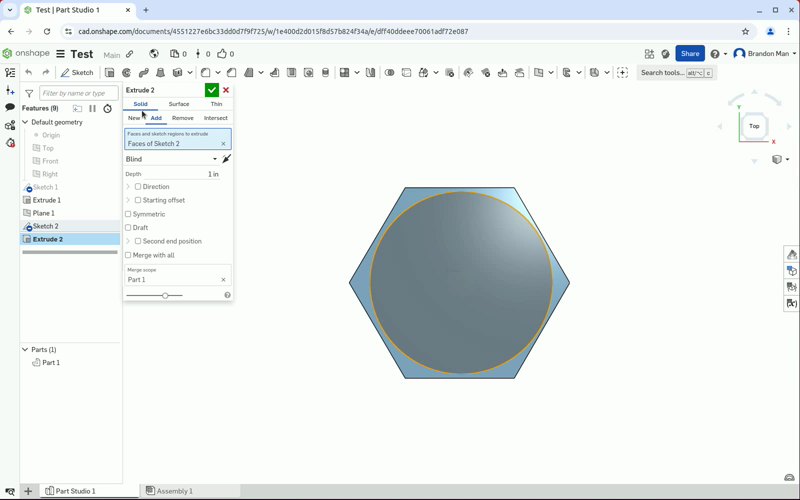
mouse_move(137, 120)
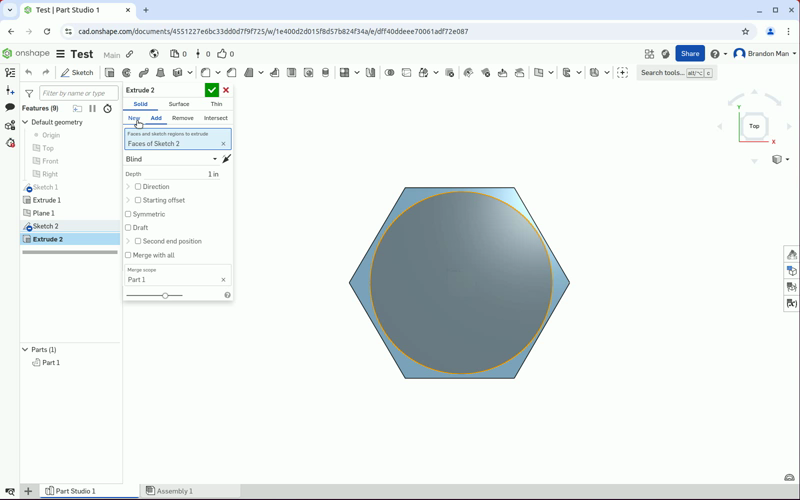
click(137, 120)
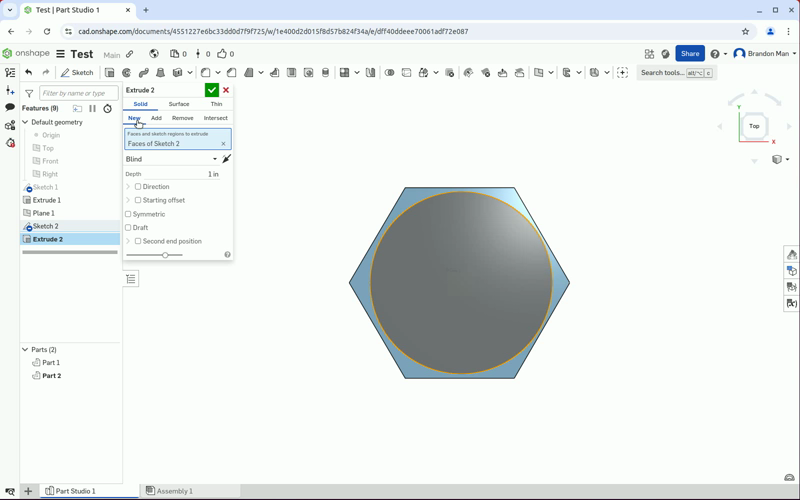
key(tab, 4)
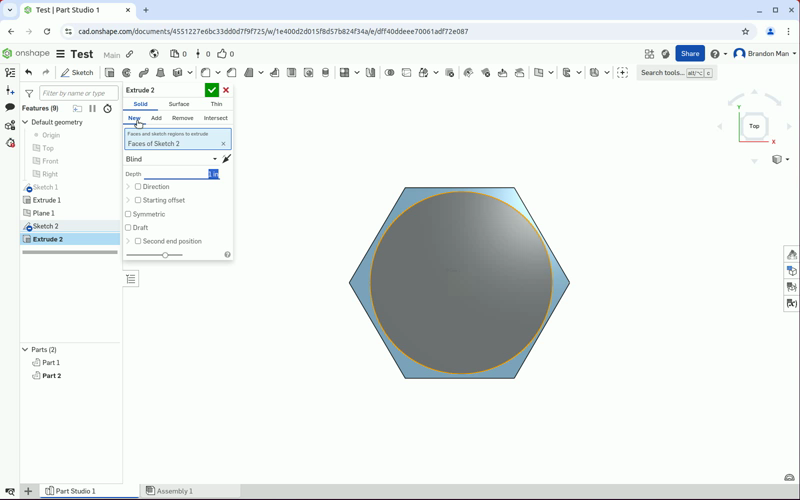
text(7.703)
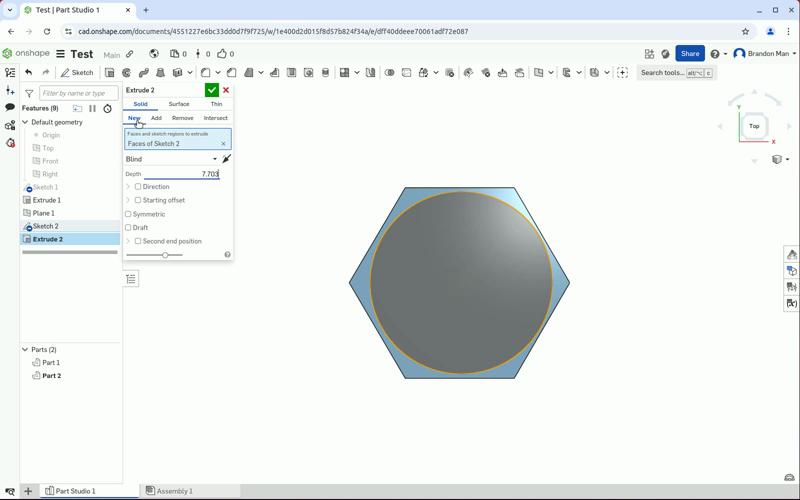
key(enter)
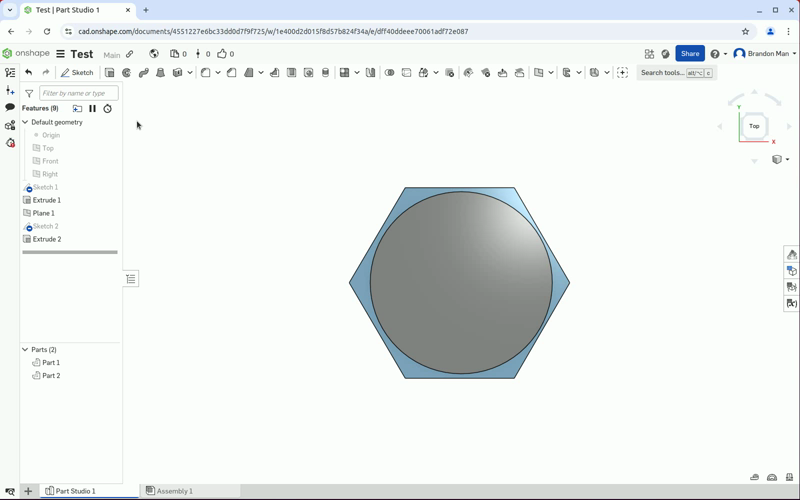
key(shift+h)
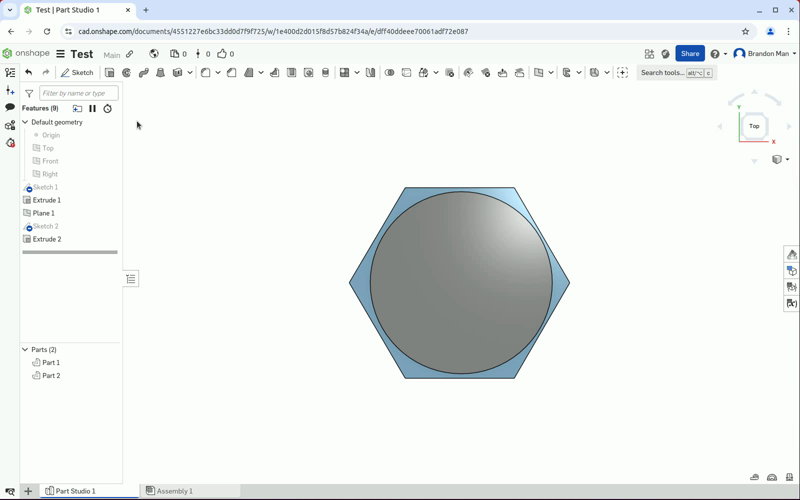
key(shift+h)
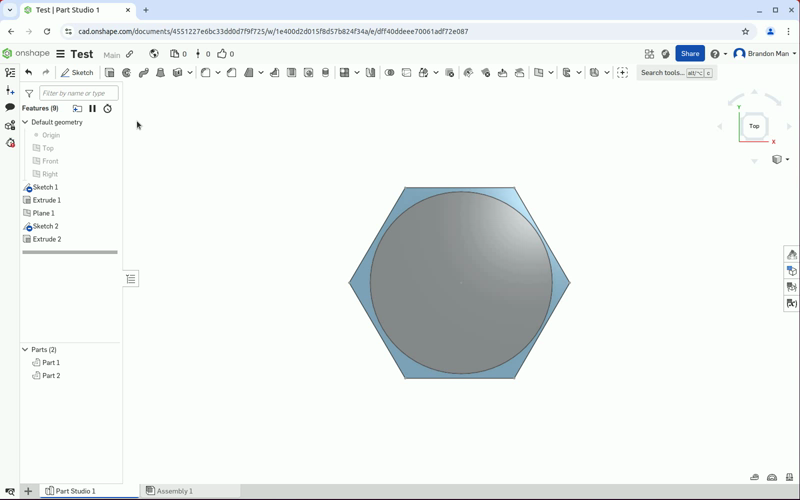
key(shift+7)
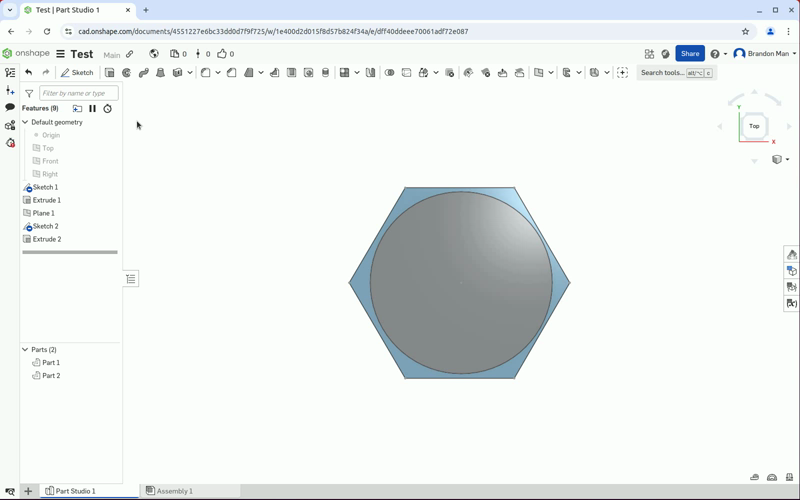
key(up, 3)
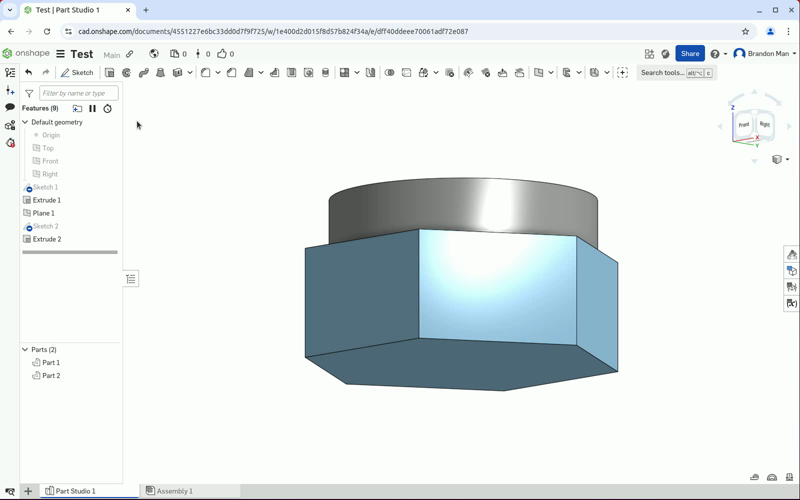
key(left, 3)
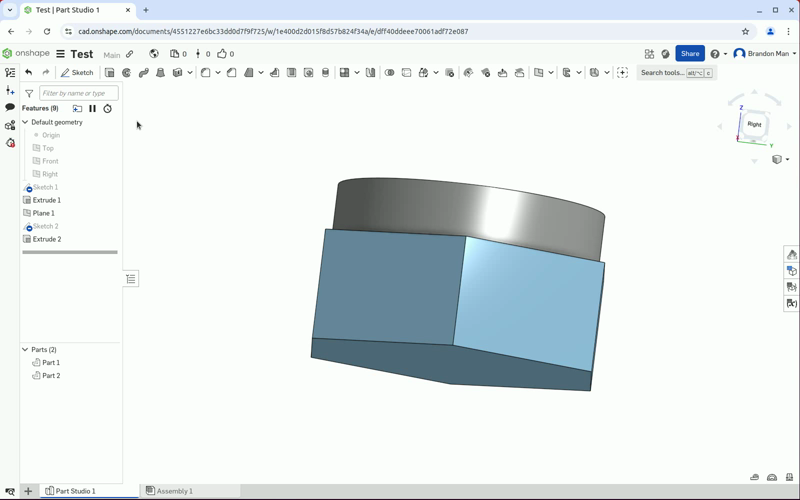
key(right, 3)
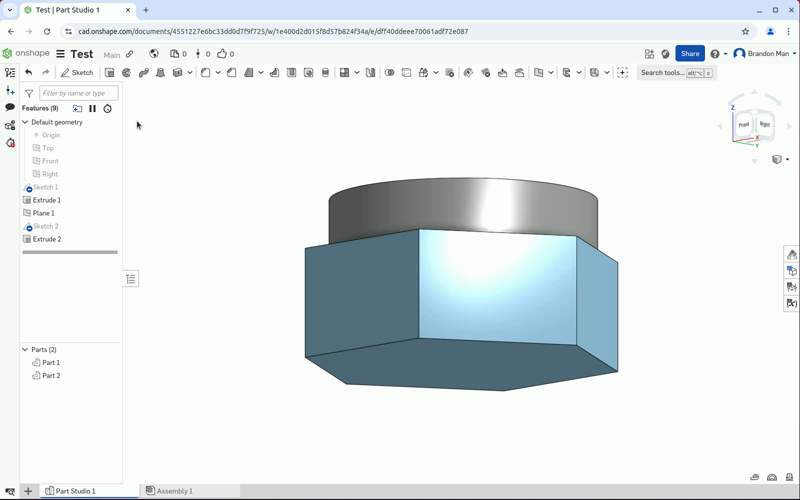
key(down, 3)
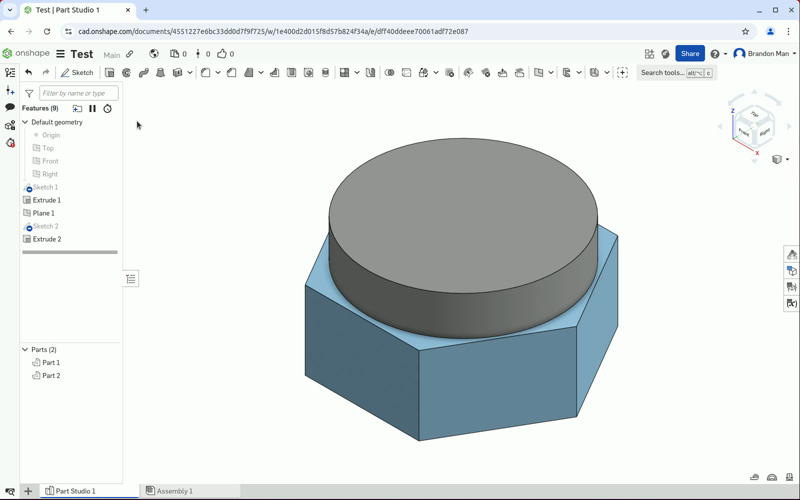
mouse_move(73, 189)
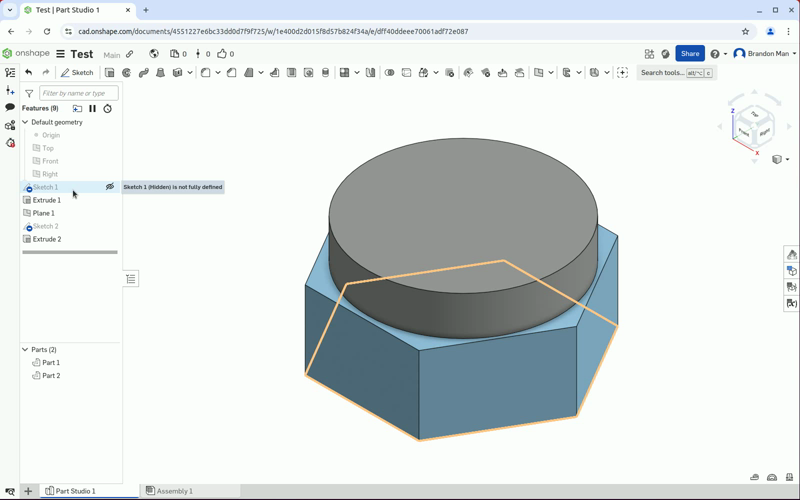
click(73, 189)